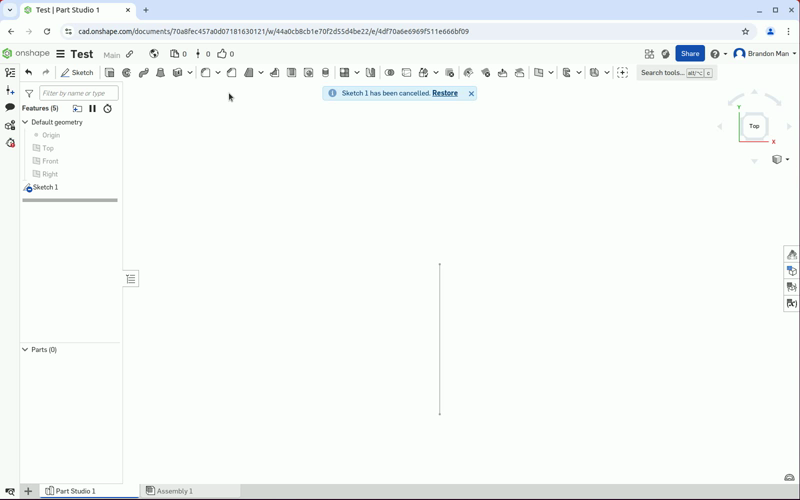
key(shift+h)
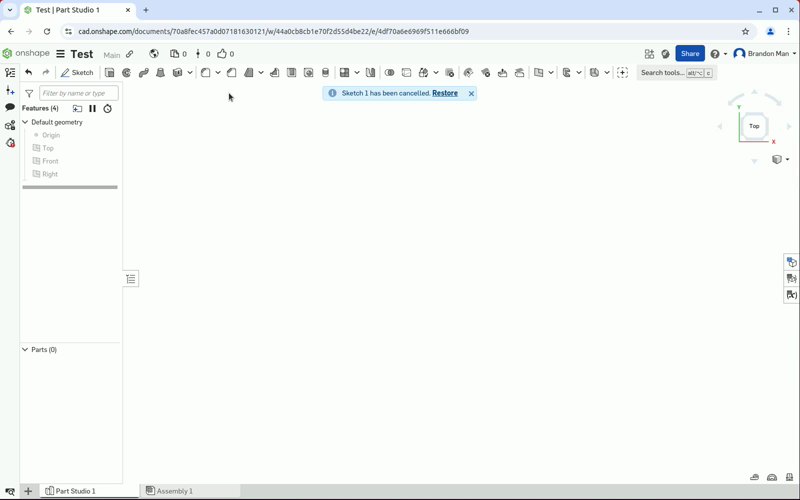
mouse_move(73, 352)
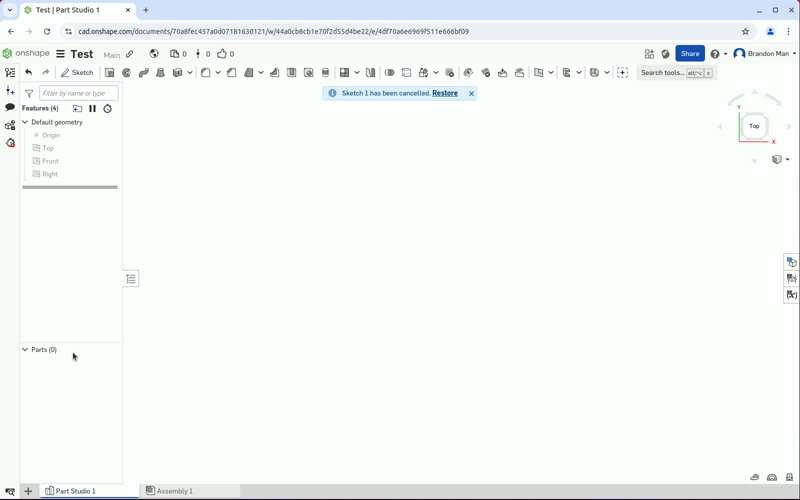
key(y)
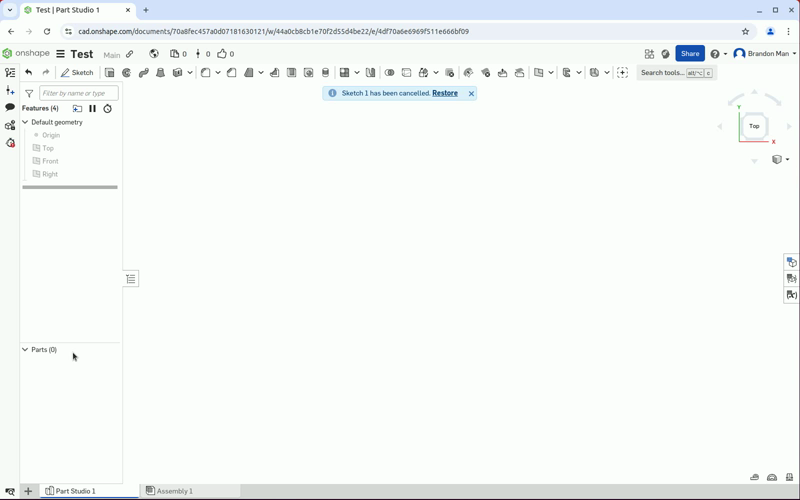
key(shift+p)
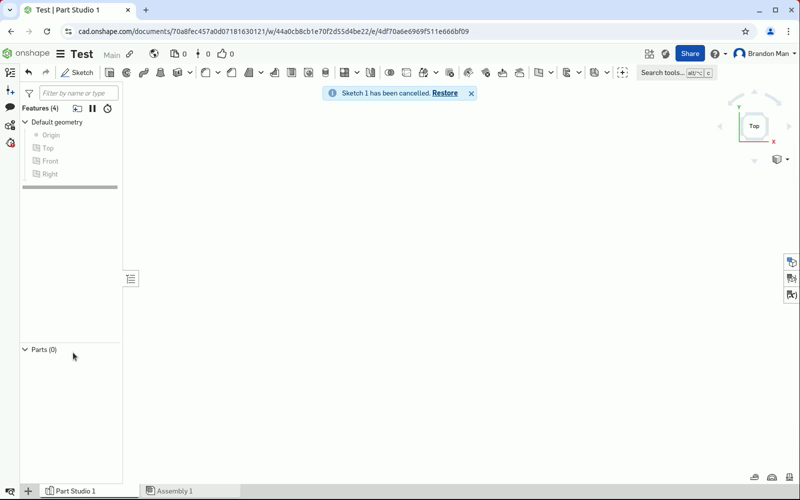
key(space)
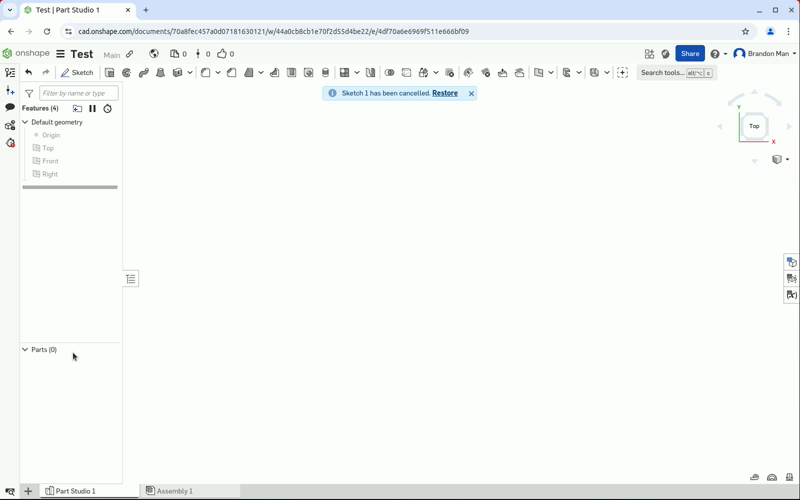
key_down(shift)
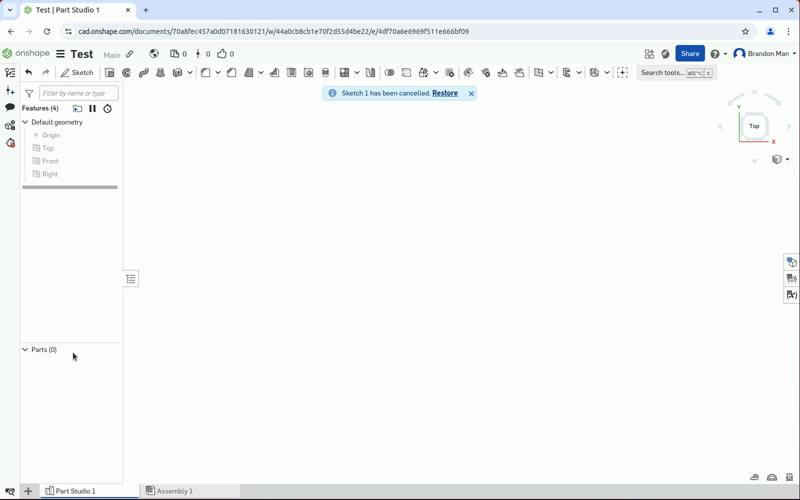
key(up)
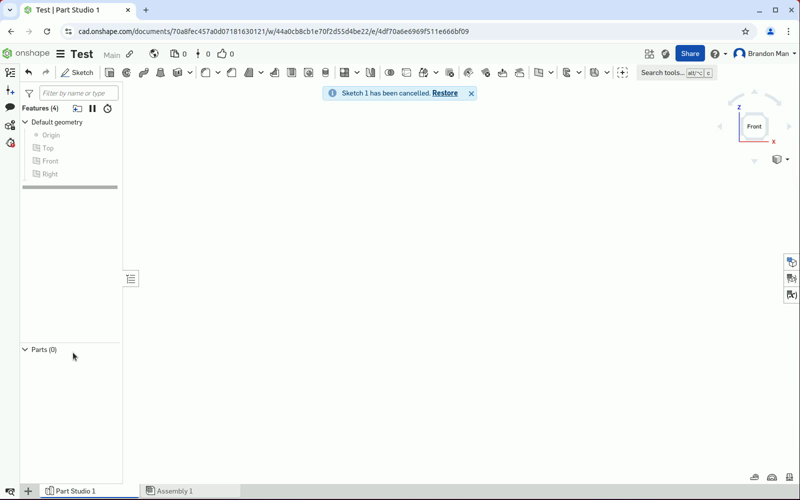
key_up(shift)
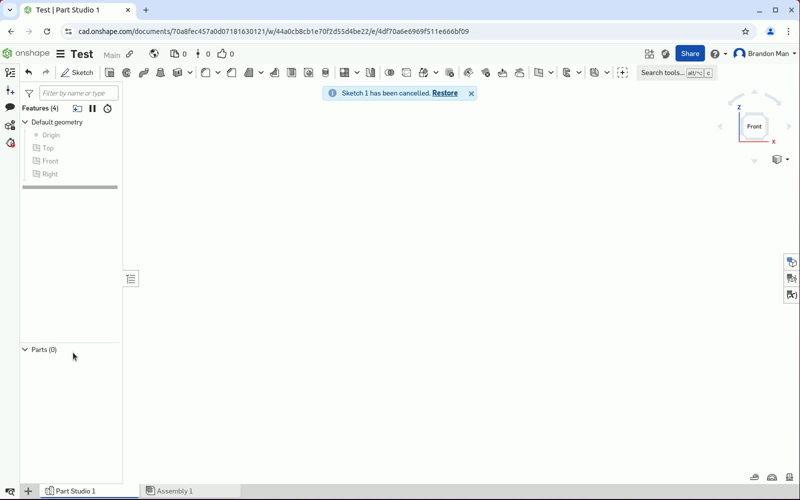
mouse_move(73, 352)
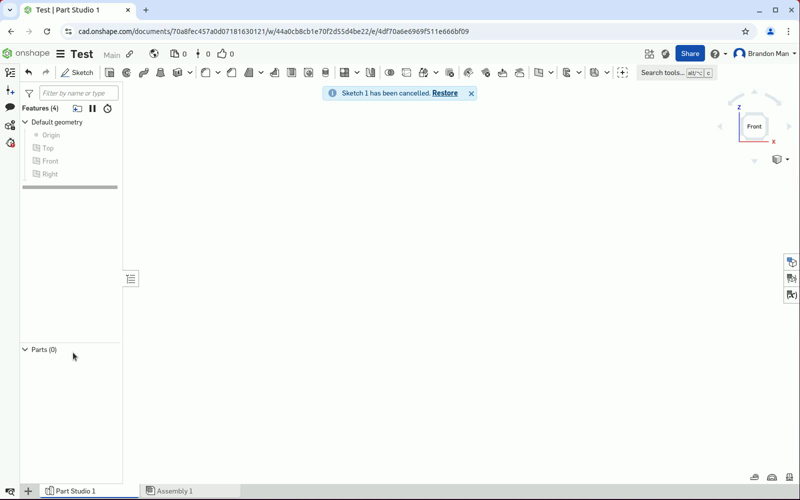
key(shift+y)
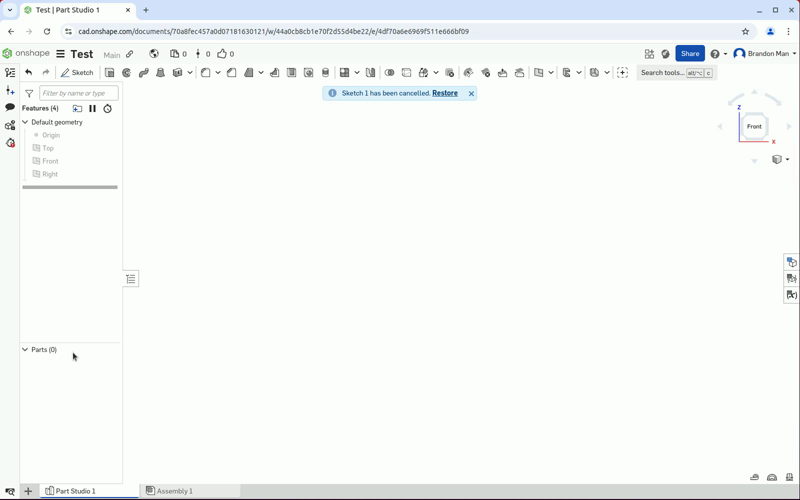
key(shift+s)
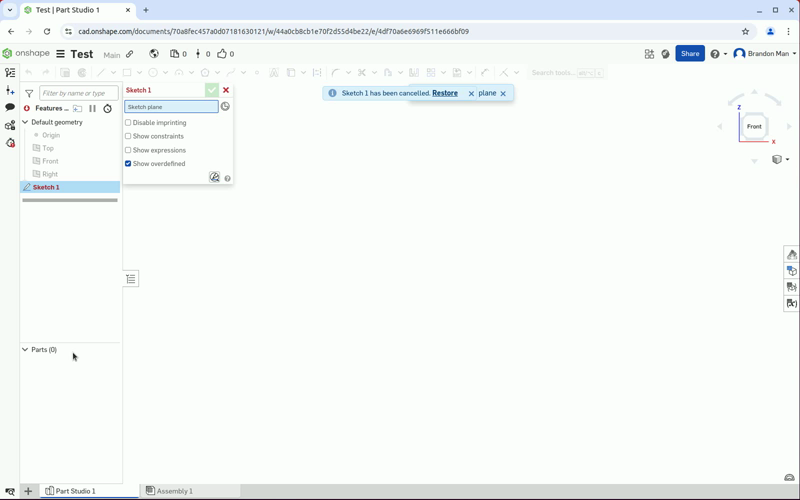
mouse_move(73, 163)
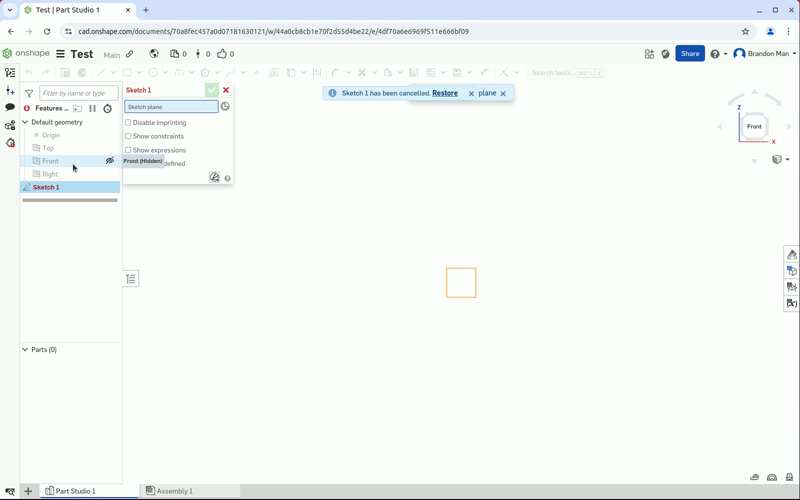
click(73, 163)
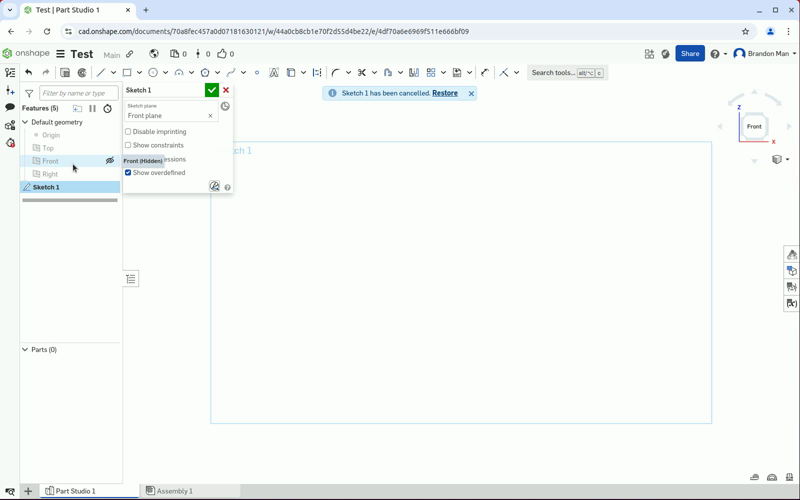
mouse_move(73, 352)
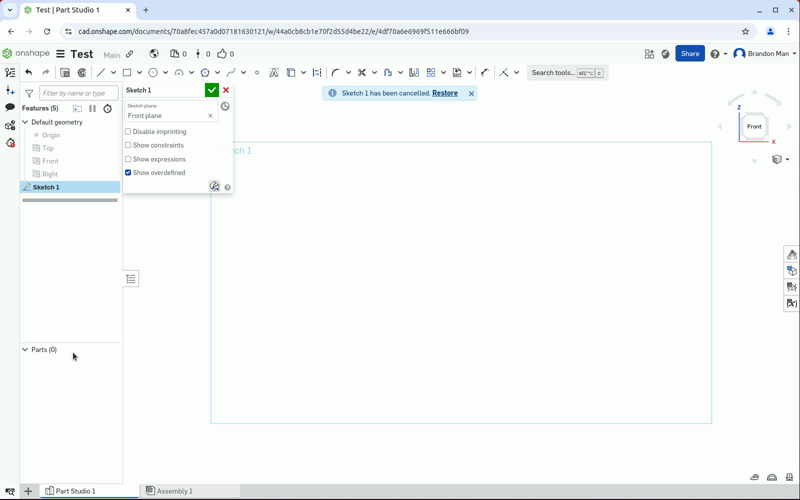
key(y)
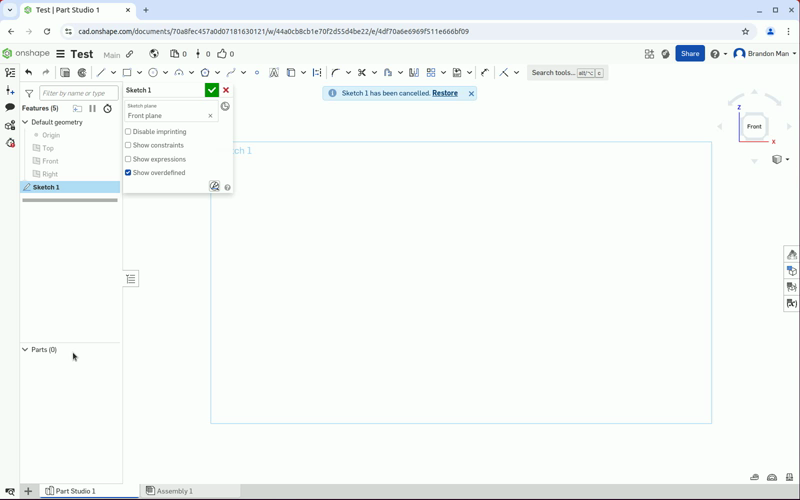
key(l)
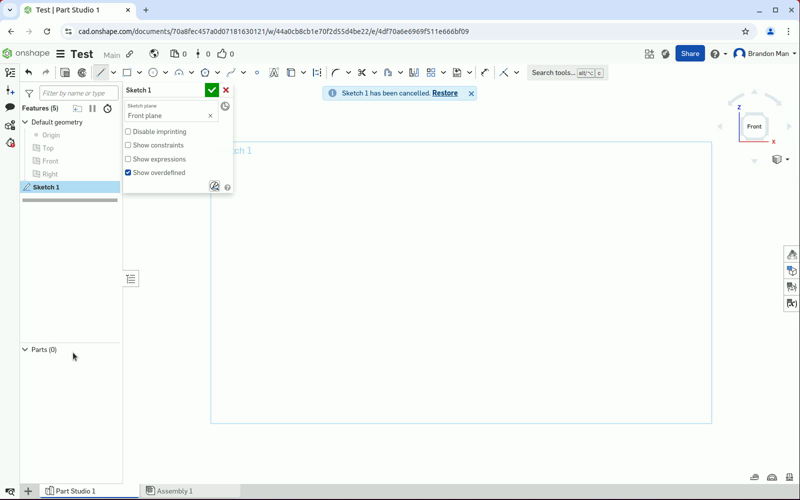
key_down(shift)
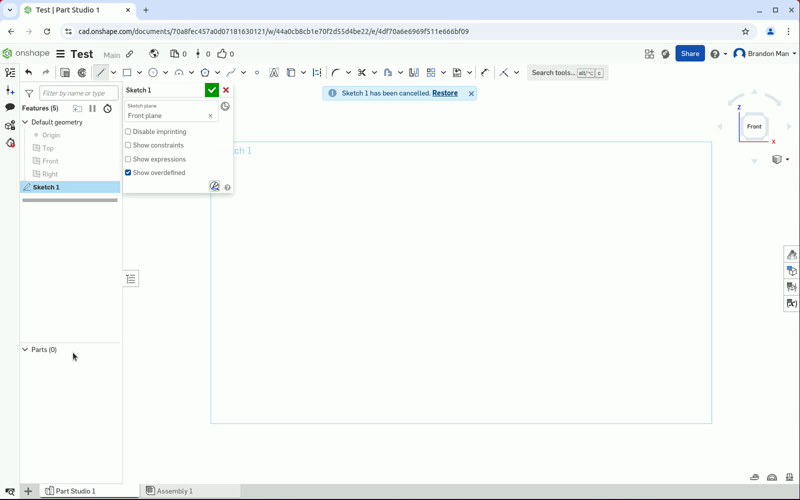
mouse_move(384, 349)
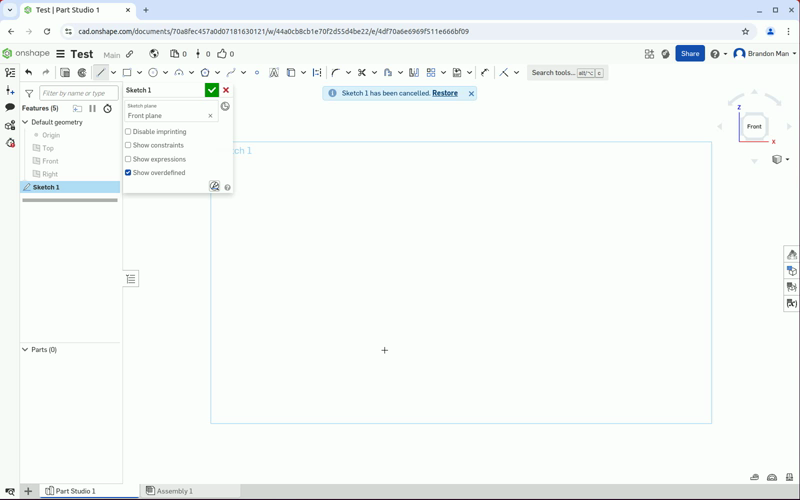
click(384, 349)
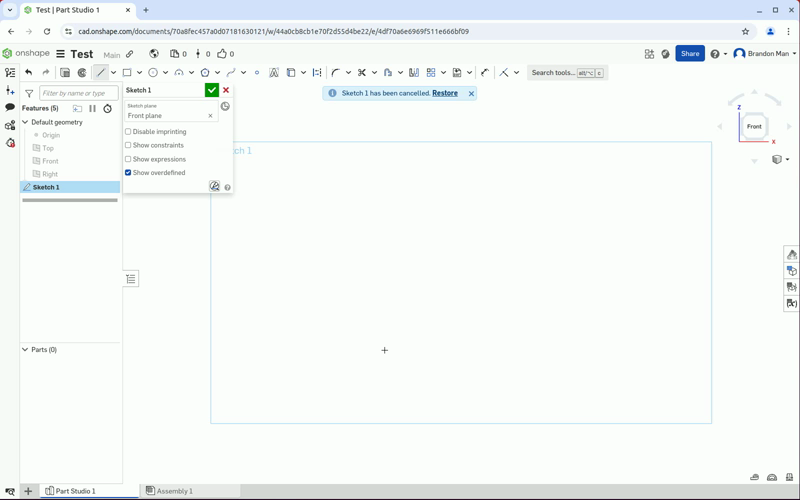
key_up(shift)
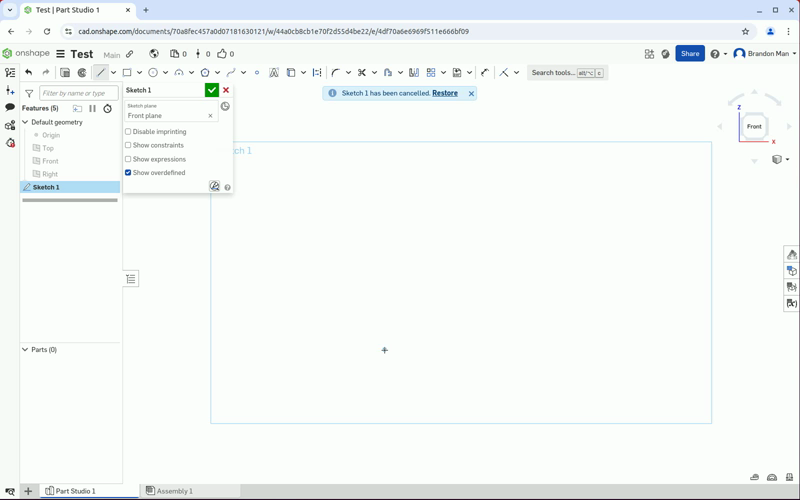
key_down(shift)
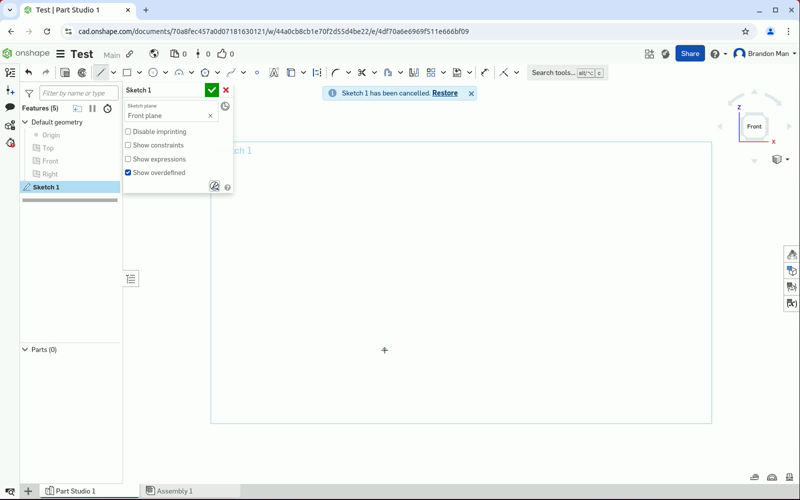
mouse_move(477, 349)
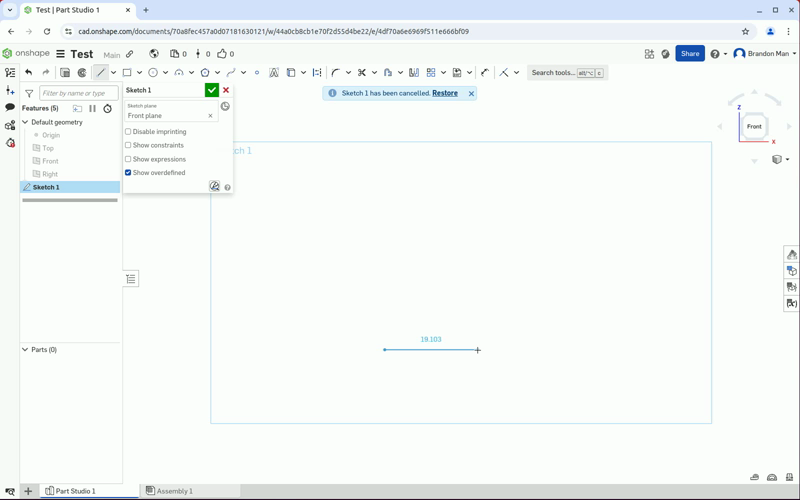
click(477, 349)
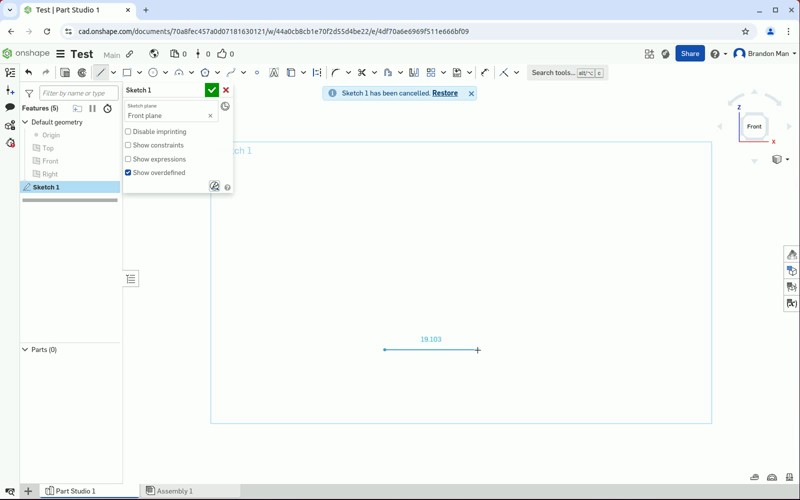
key_up(shift)
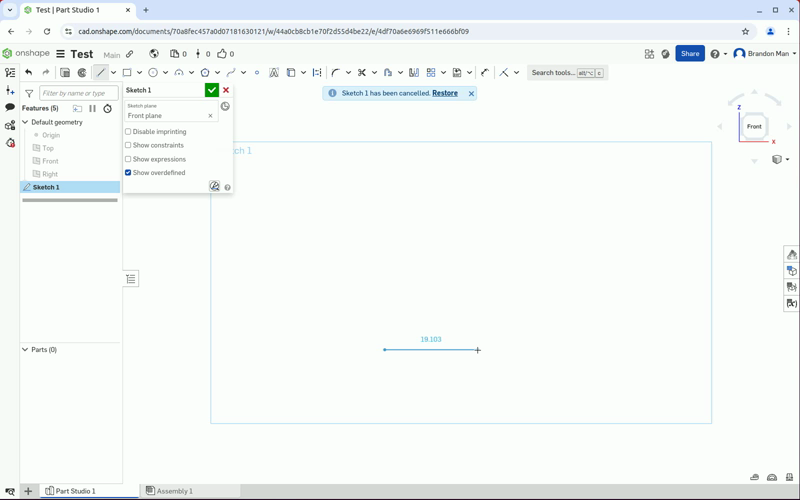
key_down(shift)
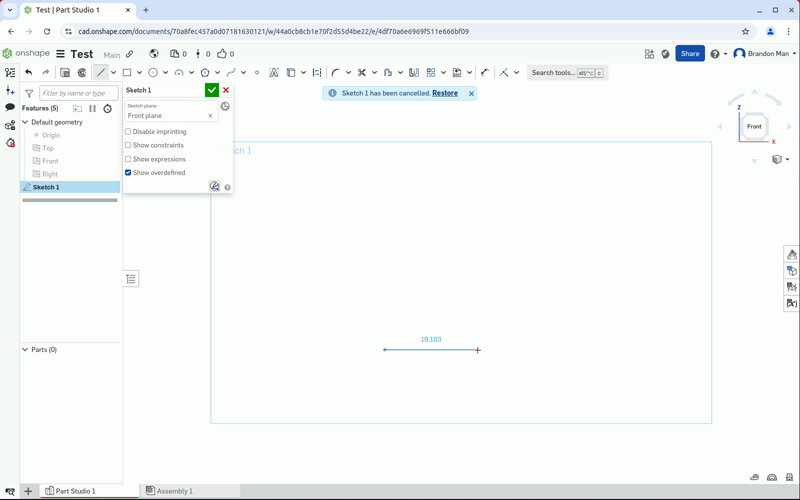
mouse_move(569, 351)
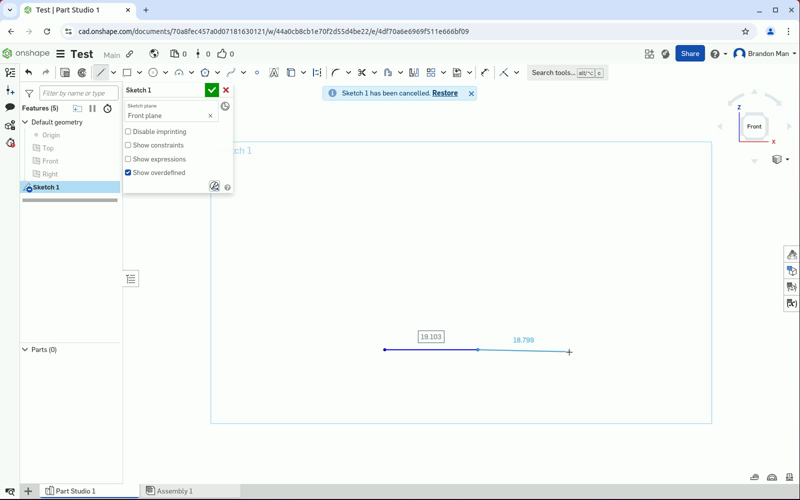
click(569, 351)
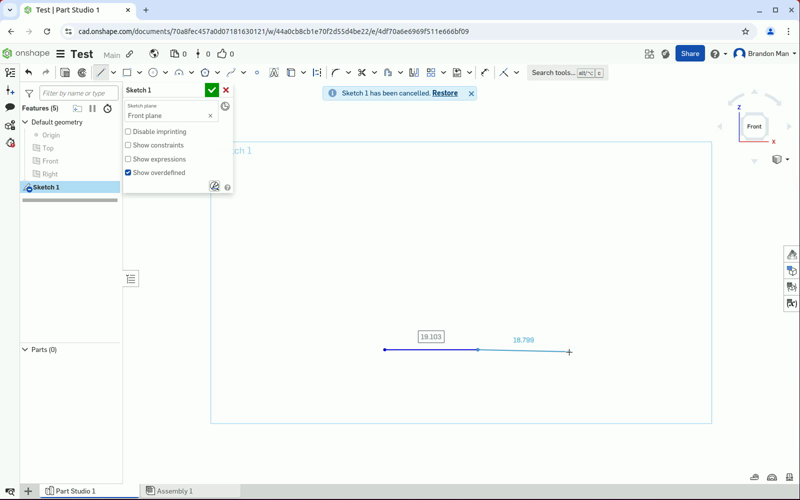
key_up(shift)
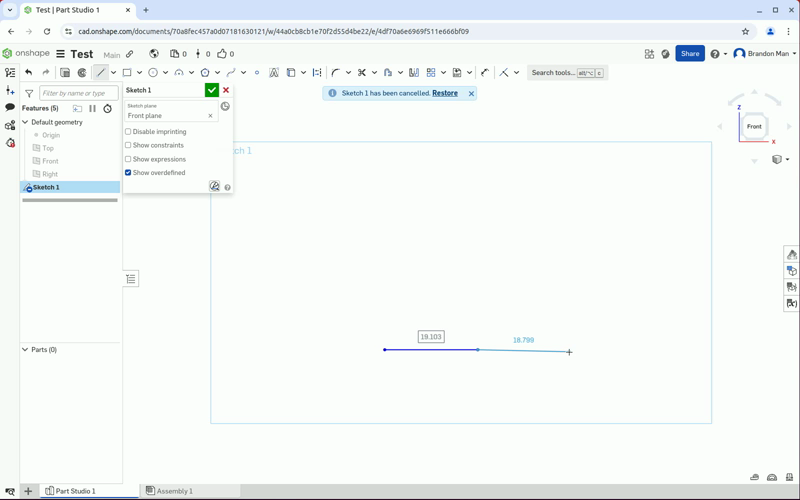
key_down(shift)
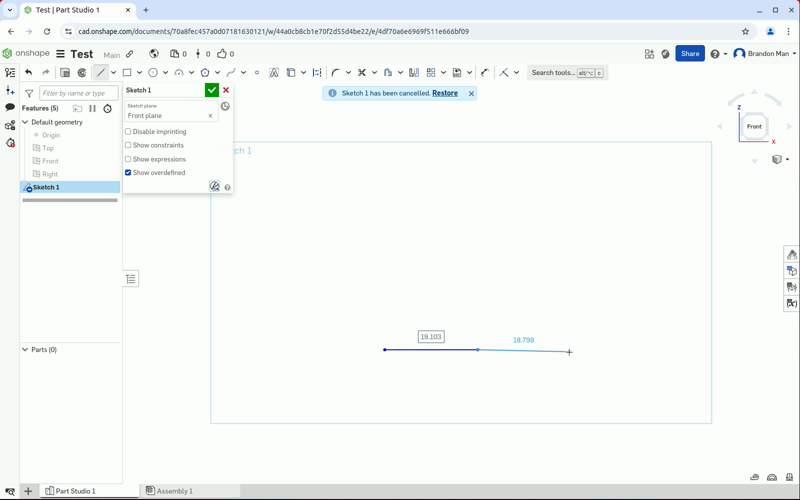
mouse_move(454, 235)
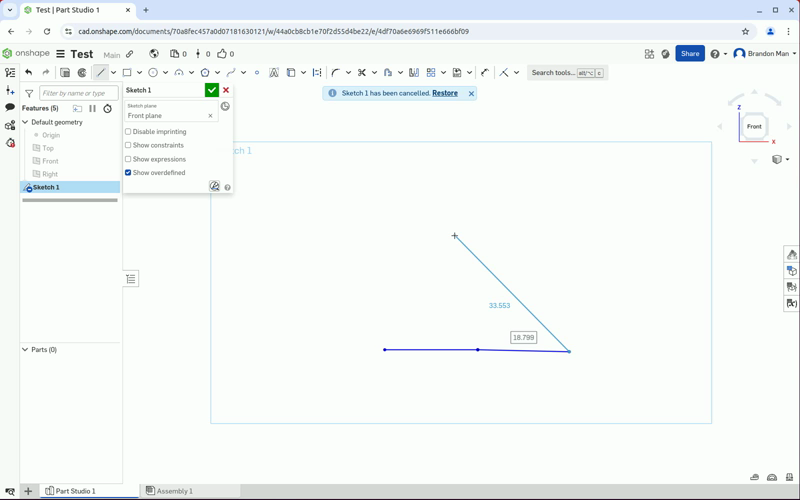
click(454, 235)
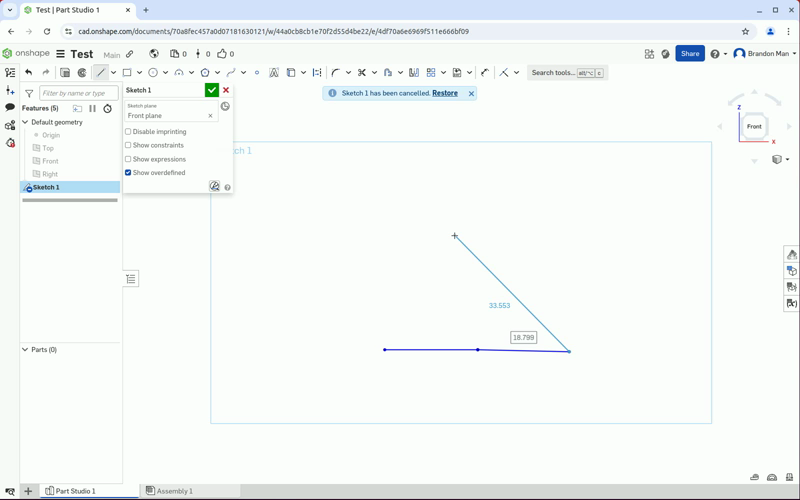
key_up(shift)
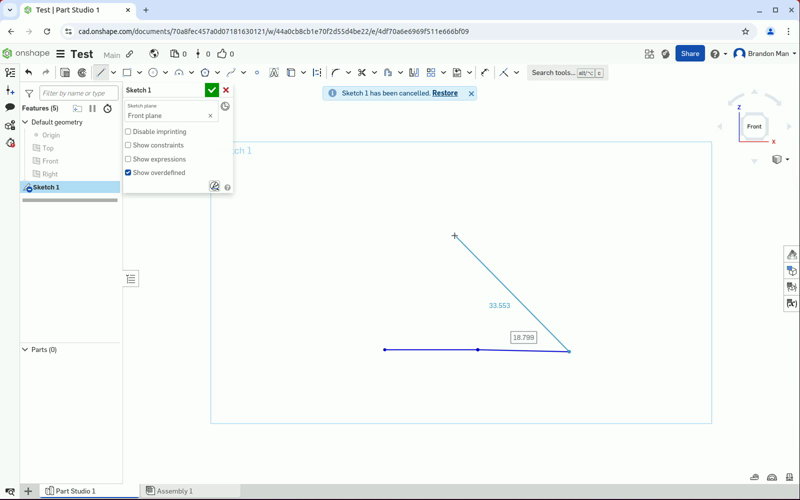
key_down(shift)
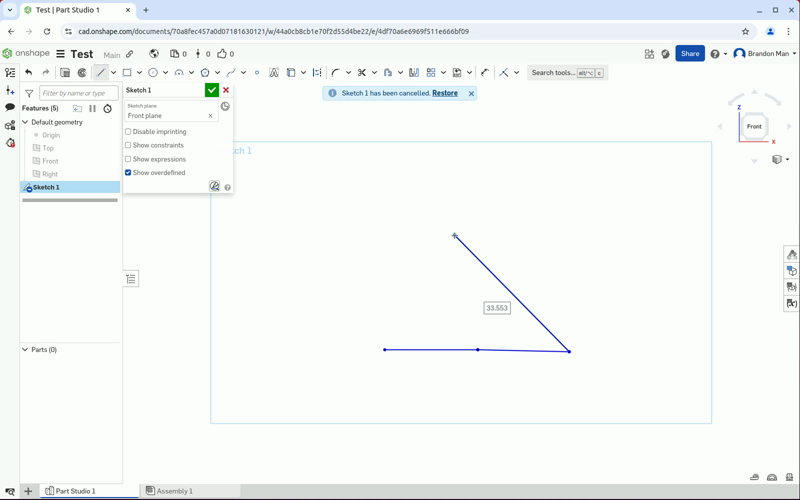
mouse_move(384, 235)
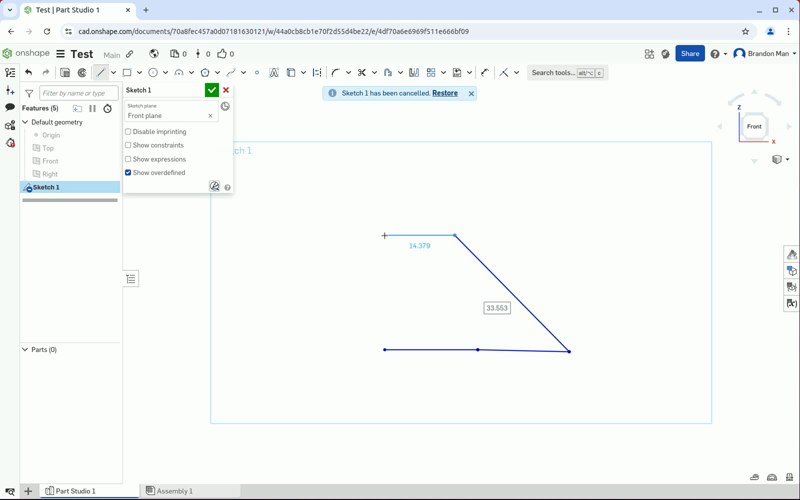
click(384, 235)
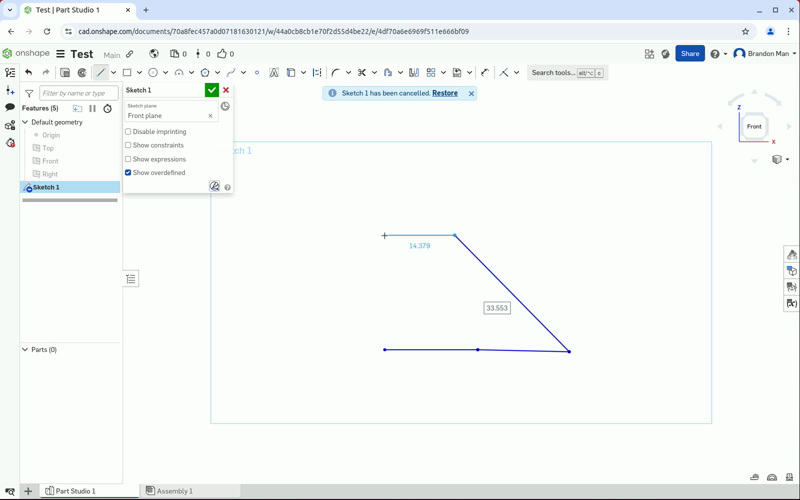
key_up(shift)
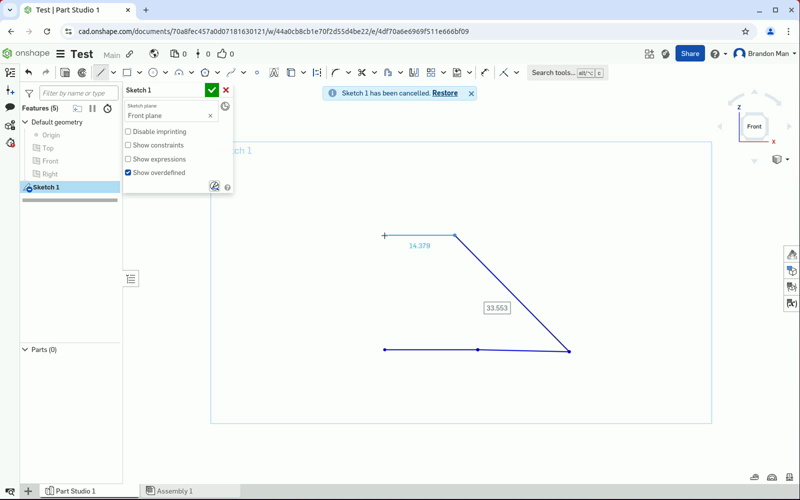
key_down(shift)
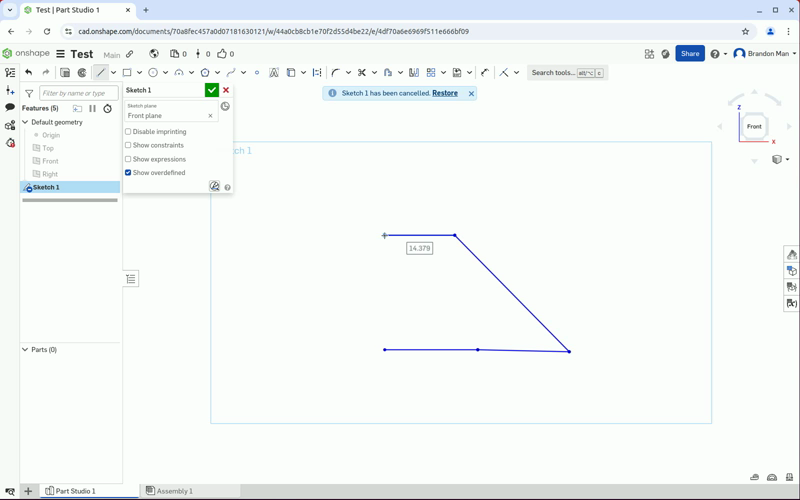
mouse_move(384, 349)
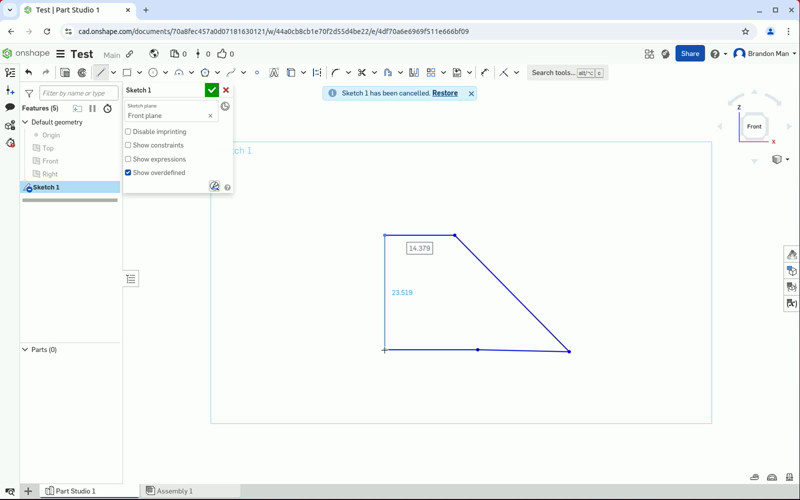
key_up(shift)
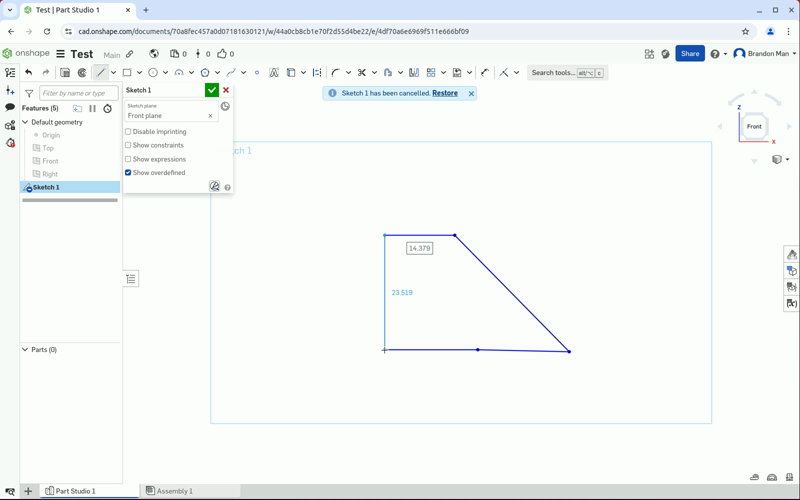
click(384, 349)
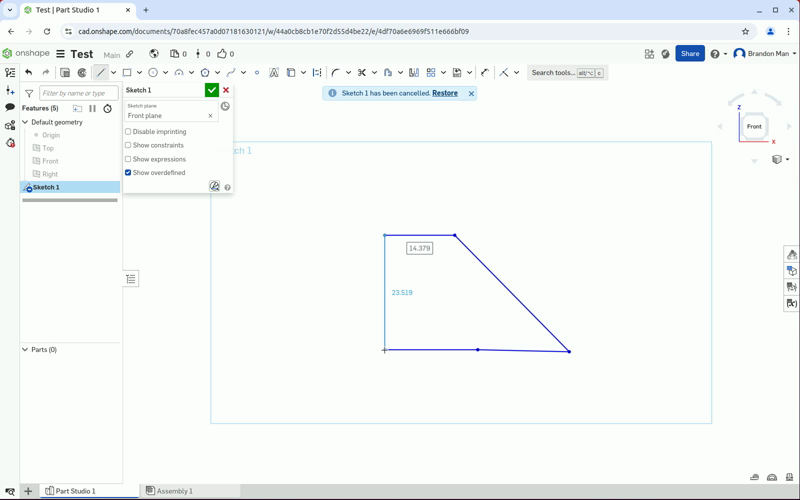
key(esc)
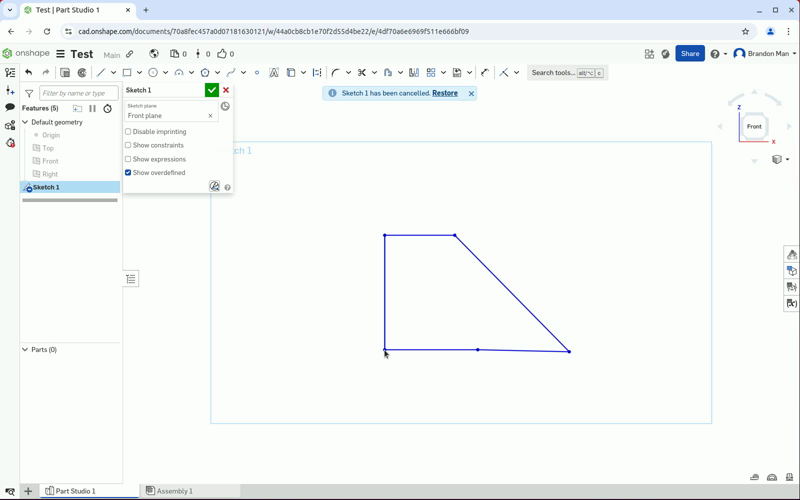
mouse_move(486, 282)
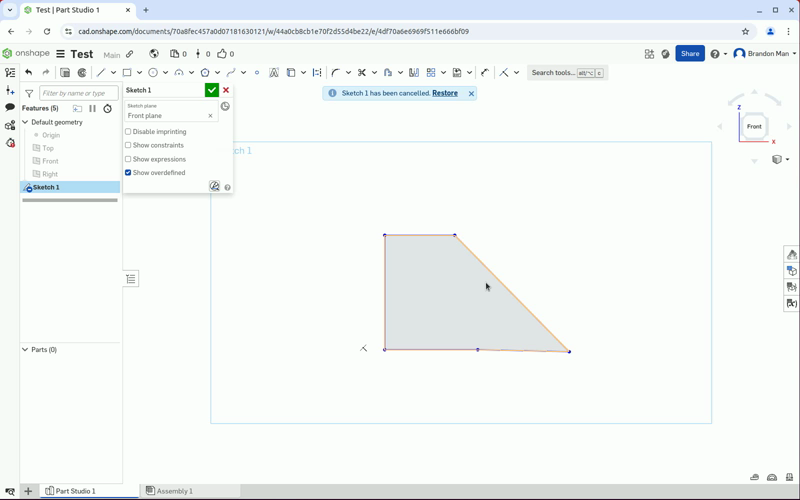
click(486, 282)
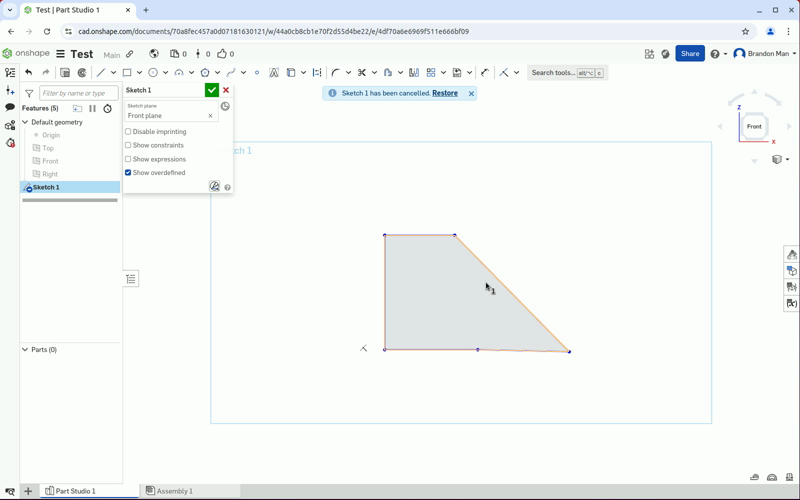
mouse_move(73, 352)
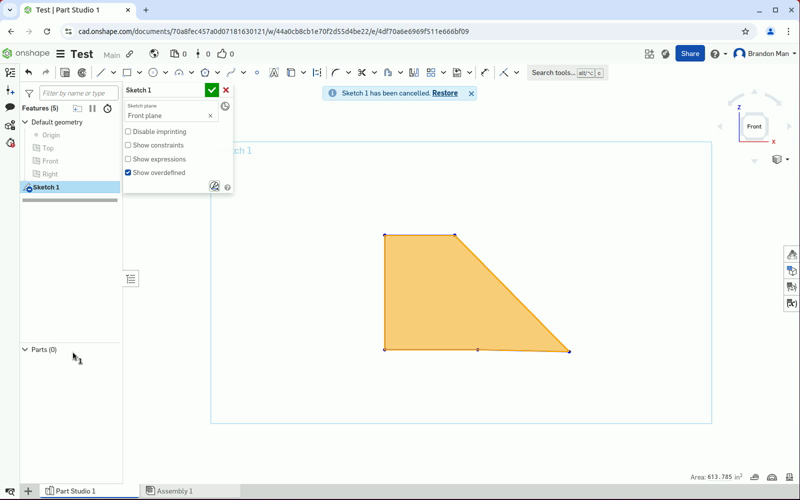
key(shift+y)
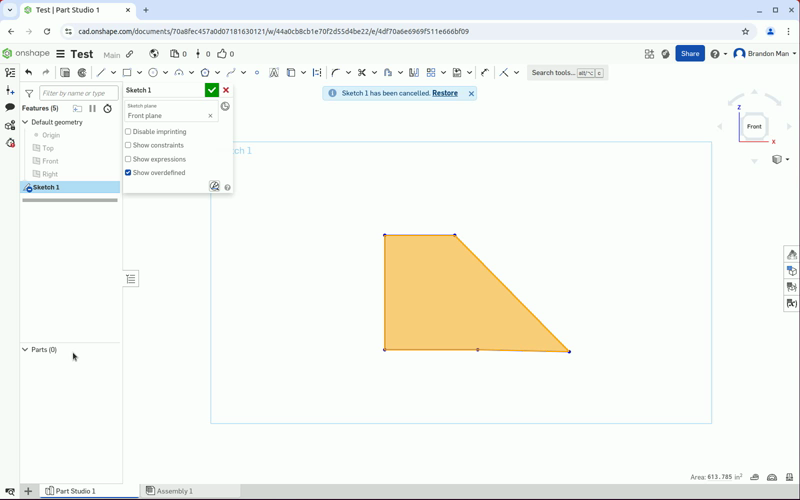
key(shift+e)
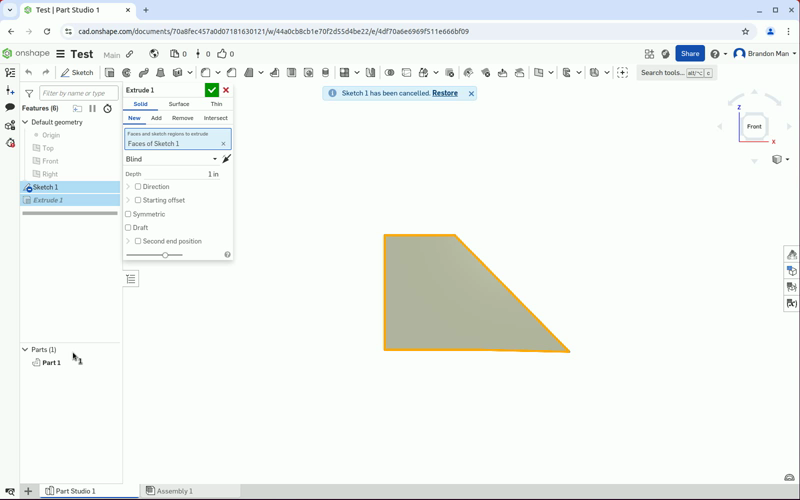
mouse_move(143, 106)
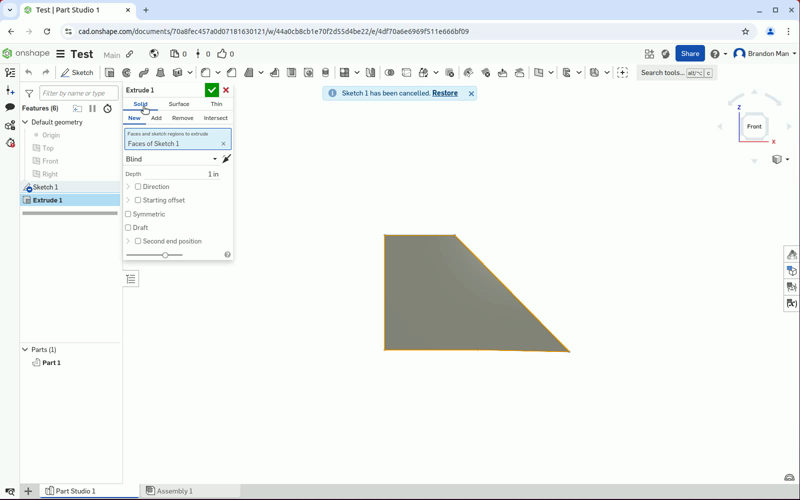
click(143, 106)
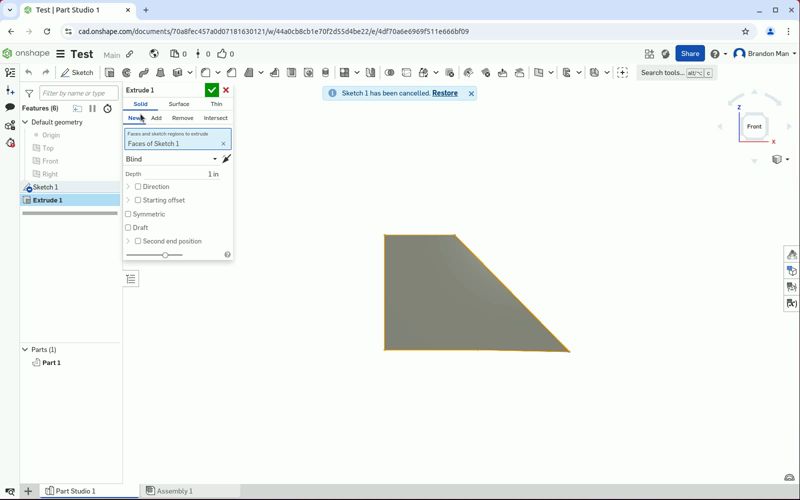
mouse_move(137, 120)
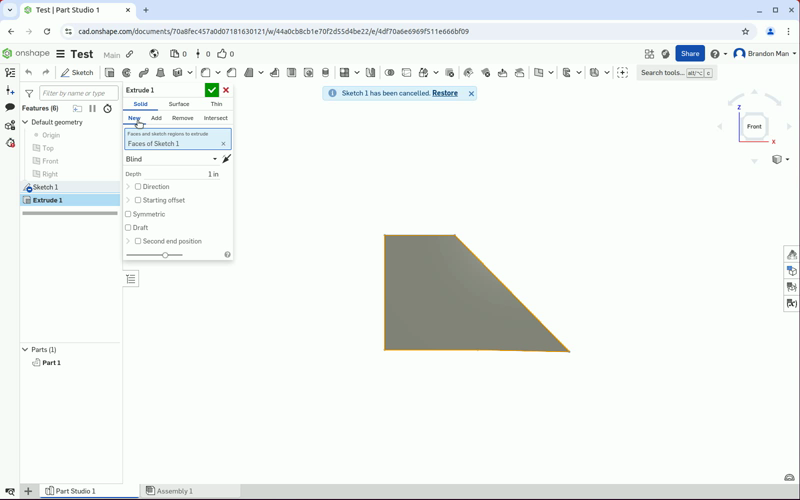
click(137, 120)
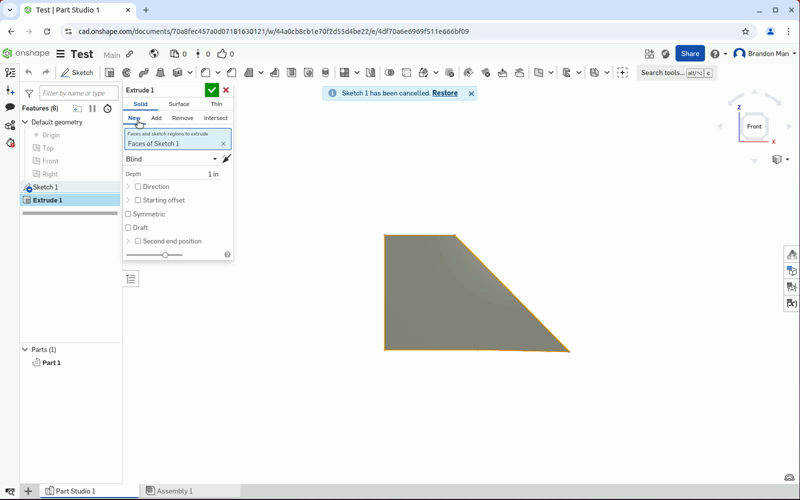
key(tab, 4)
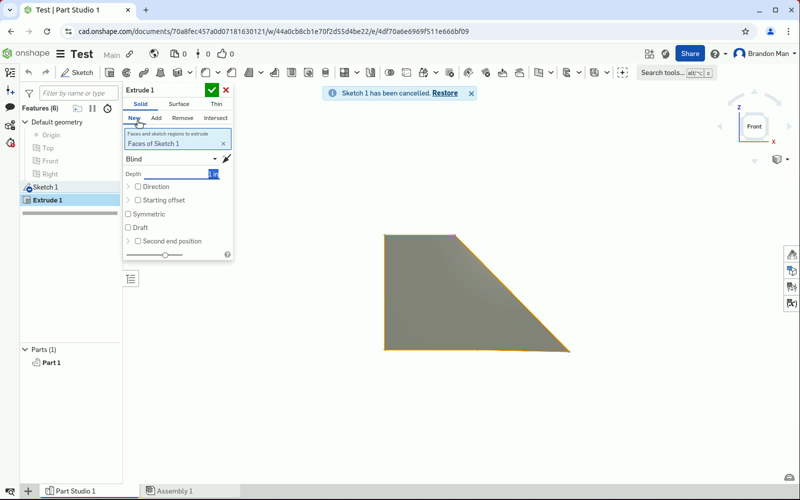
text(14.202)
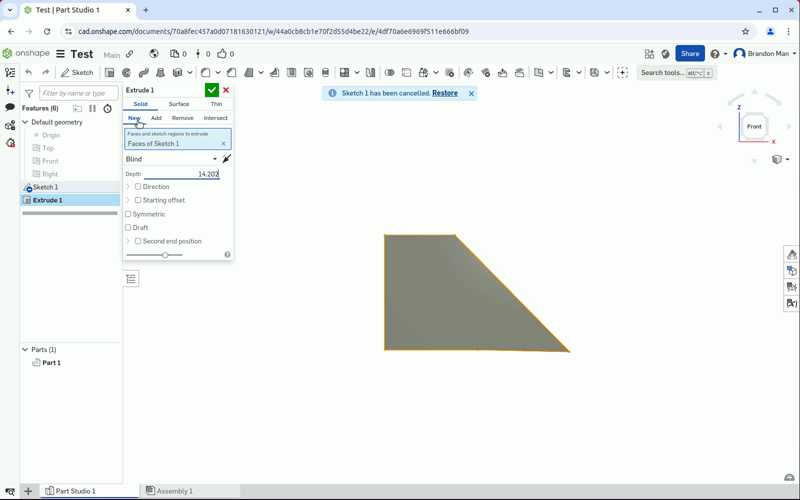
key(enter)
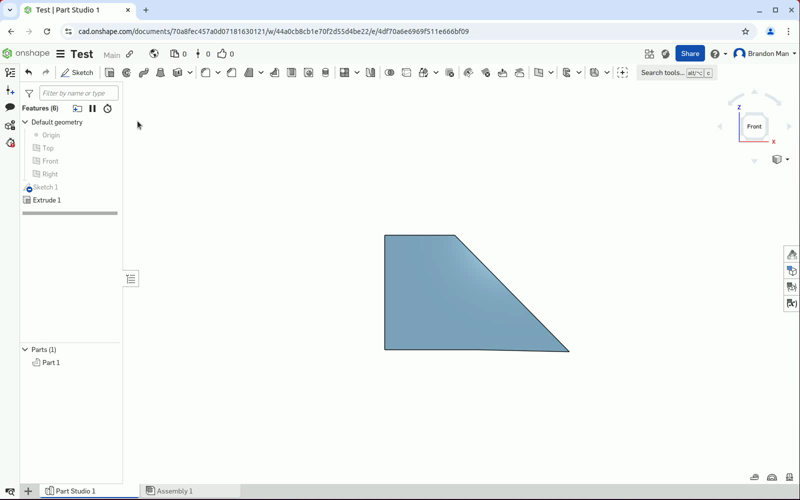
key(shift+h)
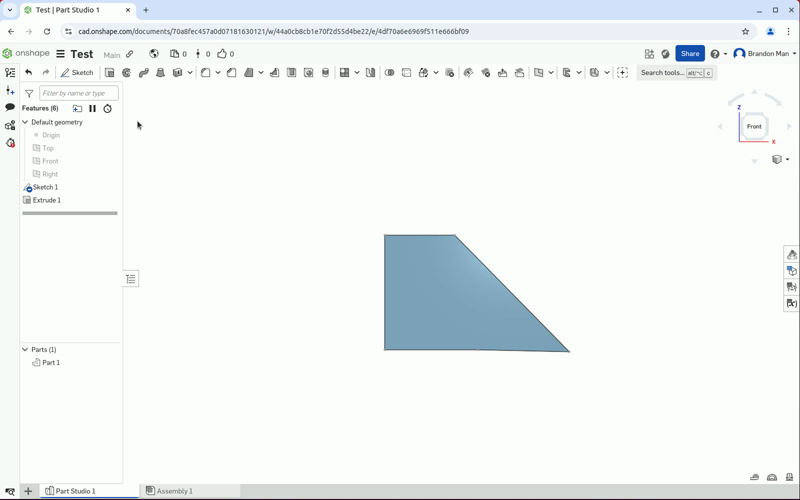
key(shift+h)
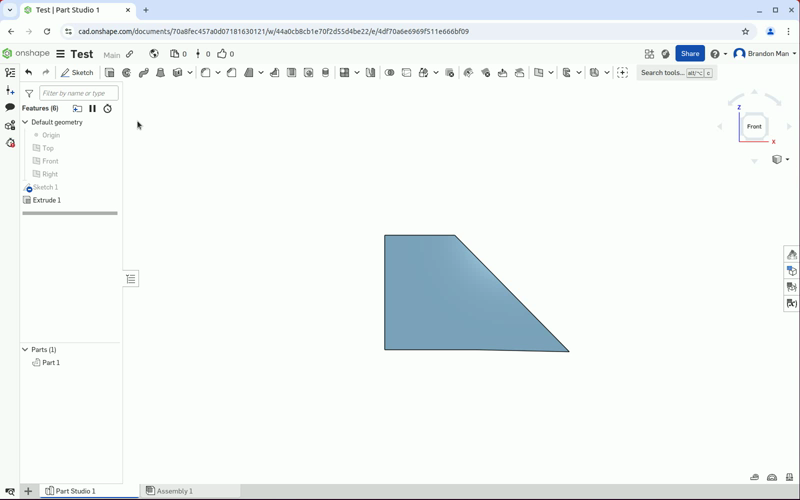
mouse_move(73, 189)
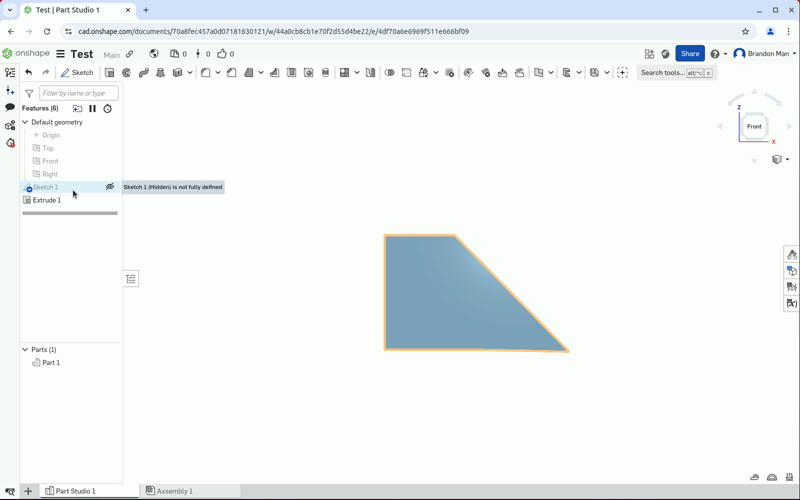
click(73, 189)
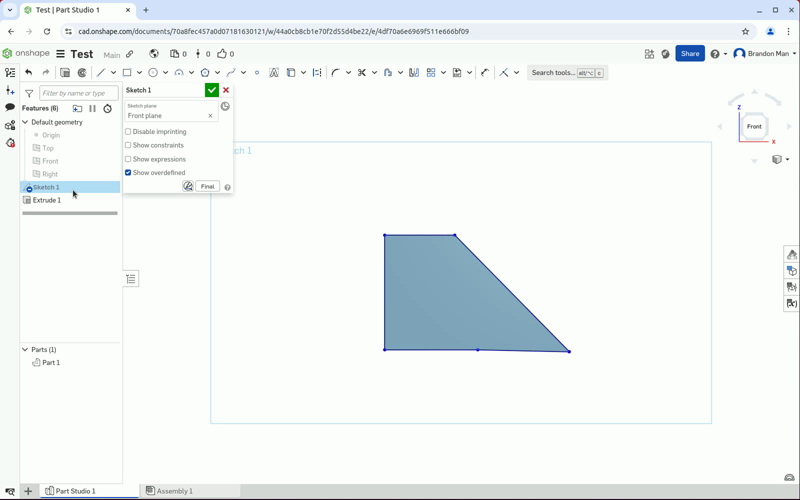
mouse_move(229, 92)
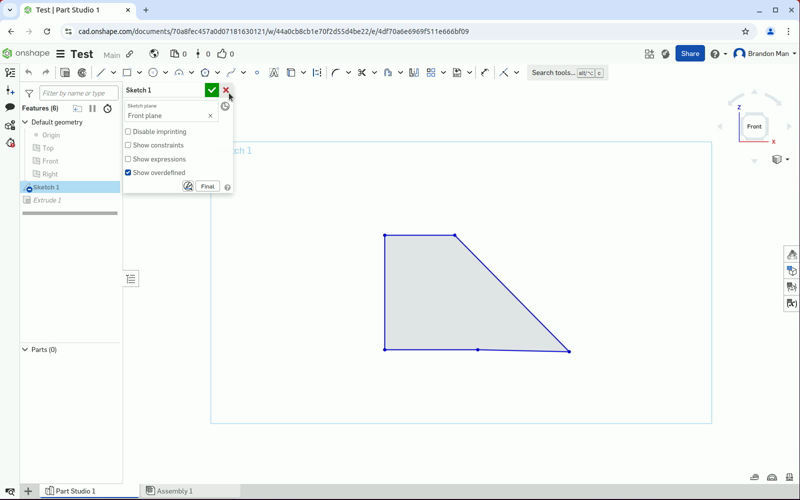
click(229, 92)
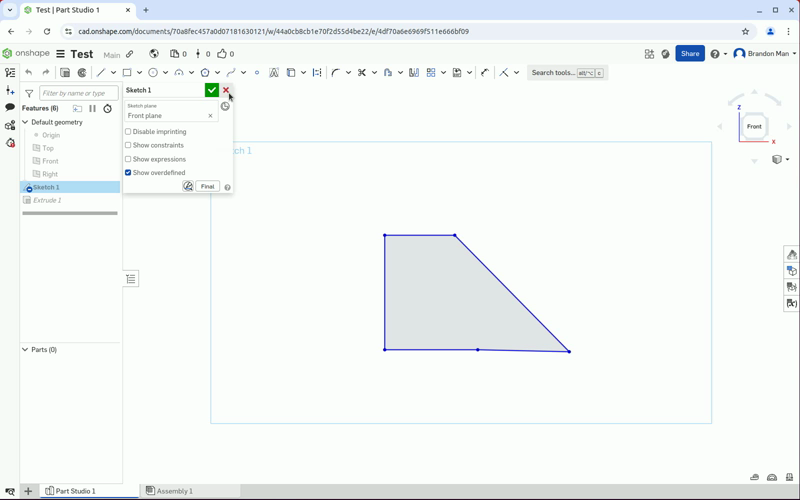
key(shift+s)
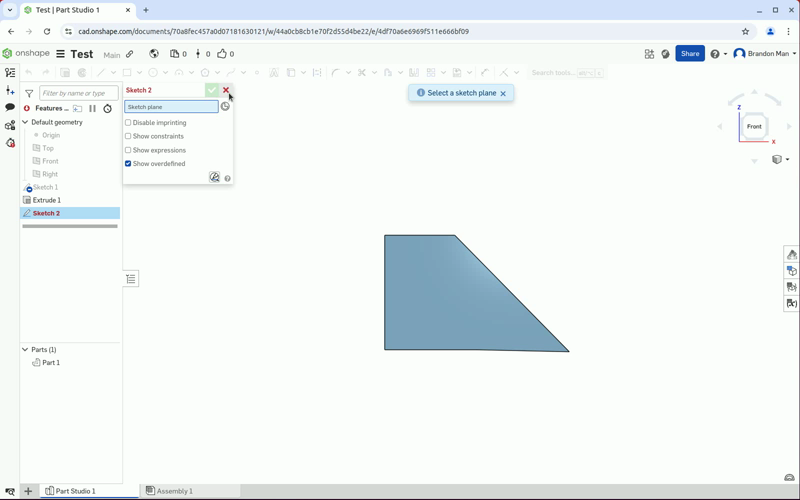
mouse_move(73, 163)
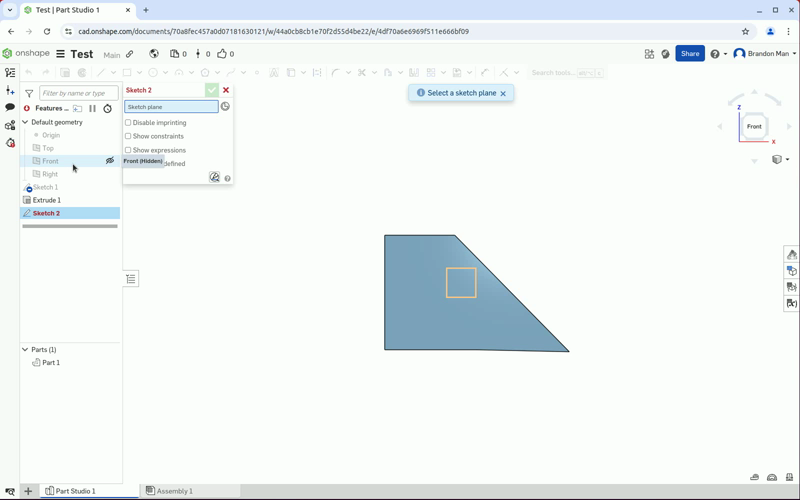
click(73, 163)
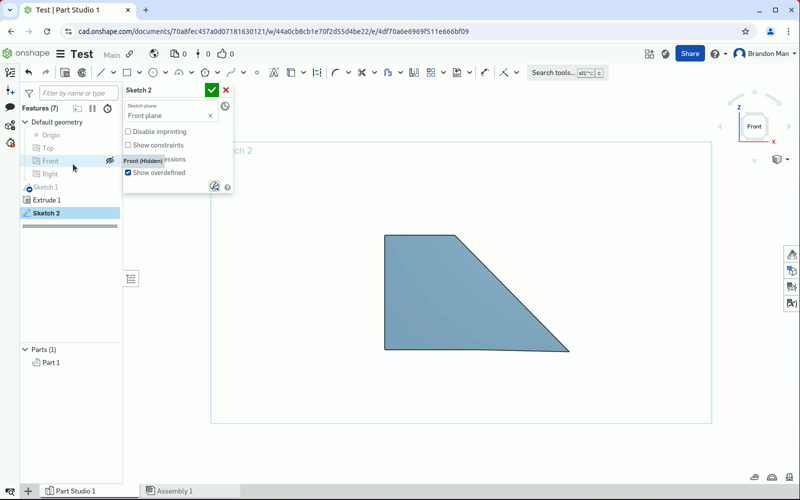
mouse_move(73, 352)
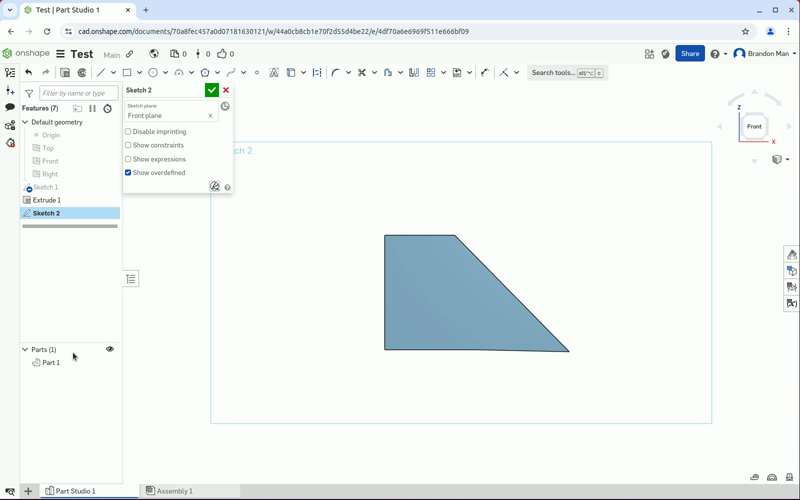
key(y)
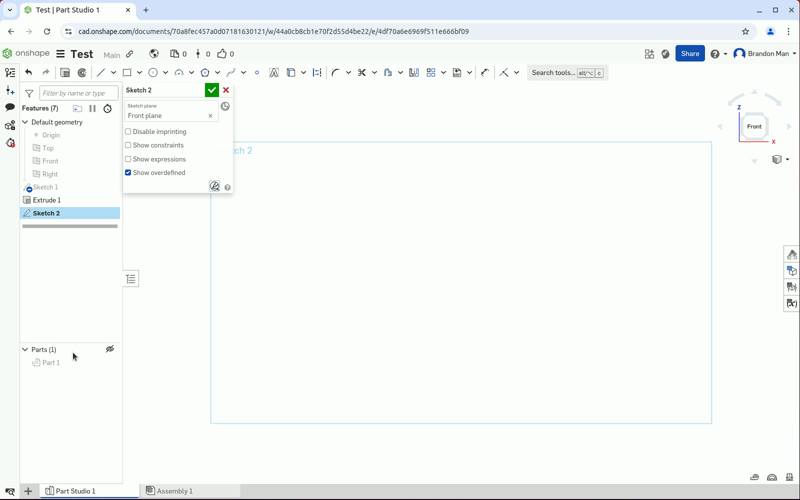
key(l)
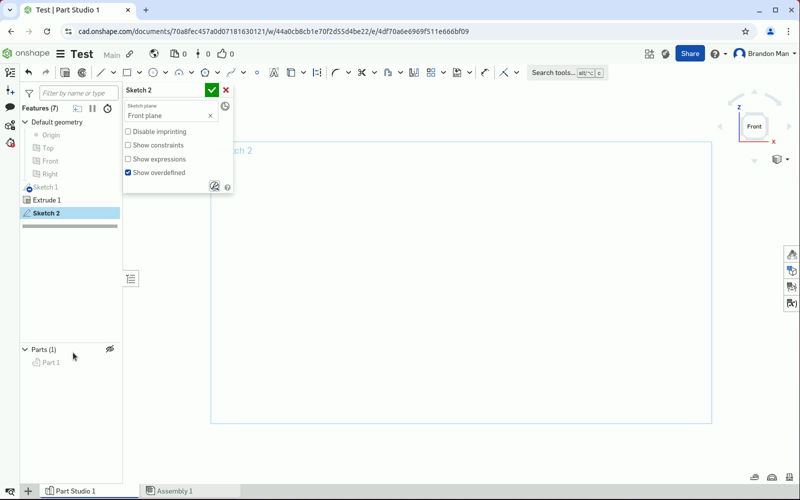
key_down(shift)
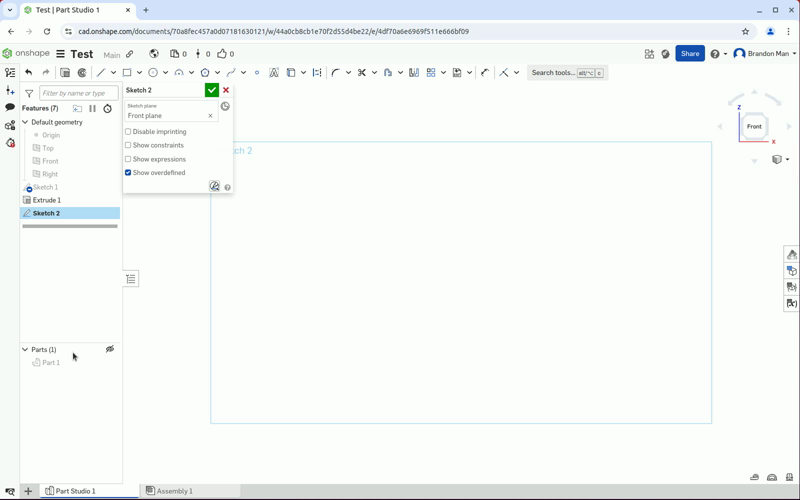
mouse_move(504, 282)
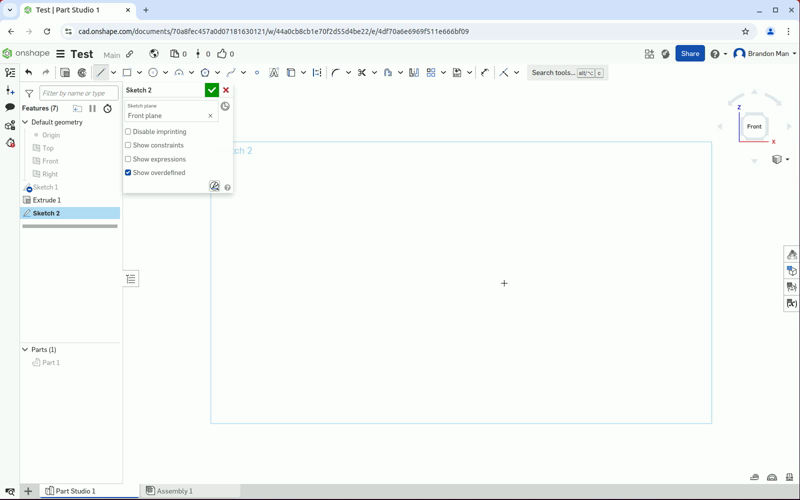
click(504, 282)
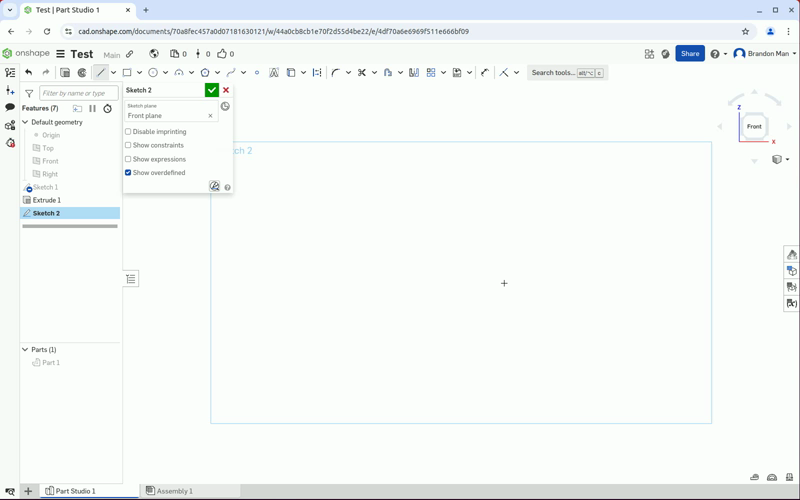
key_up(shift)
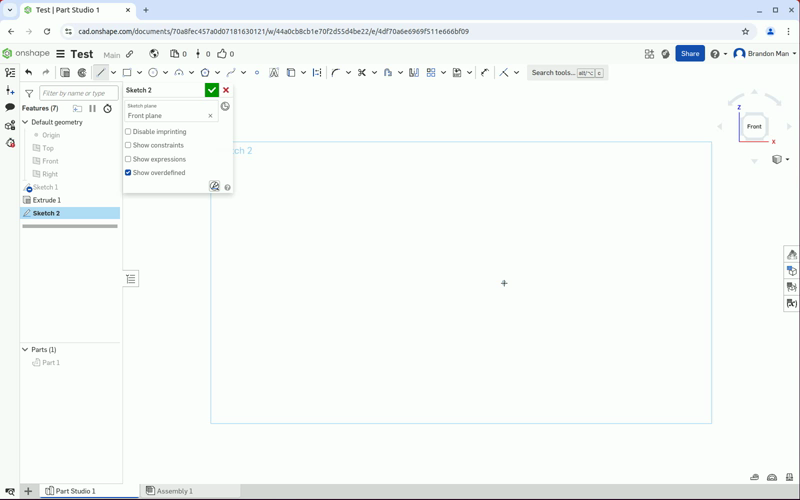
key_down(shift)
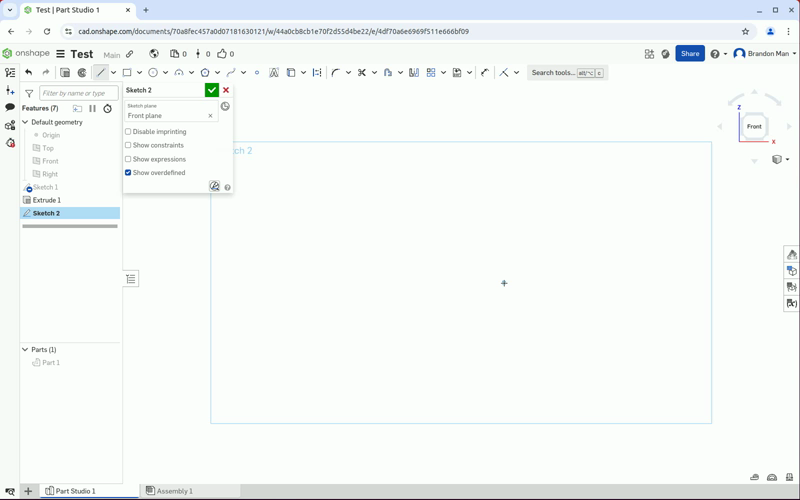
mouse_move(573, 352)
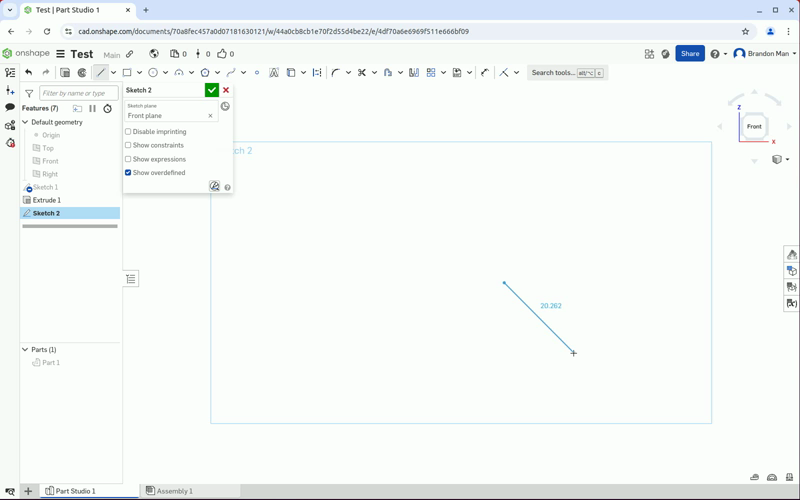
click(573, 352)
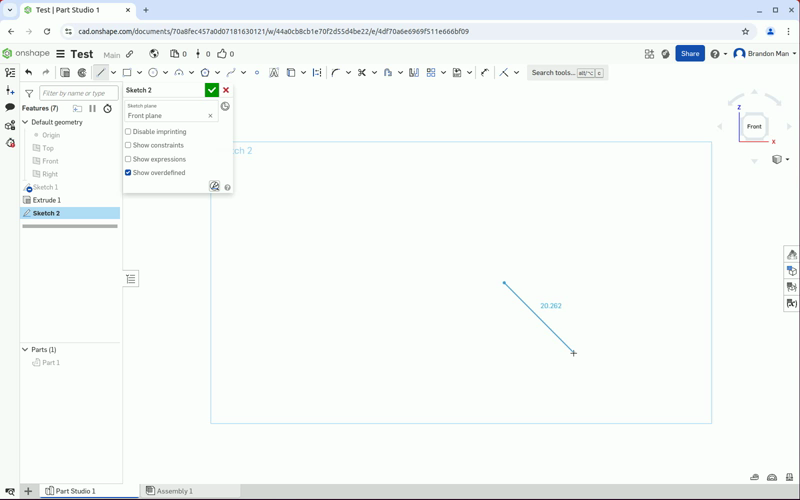
key_up(shift)
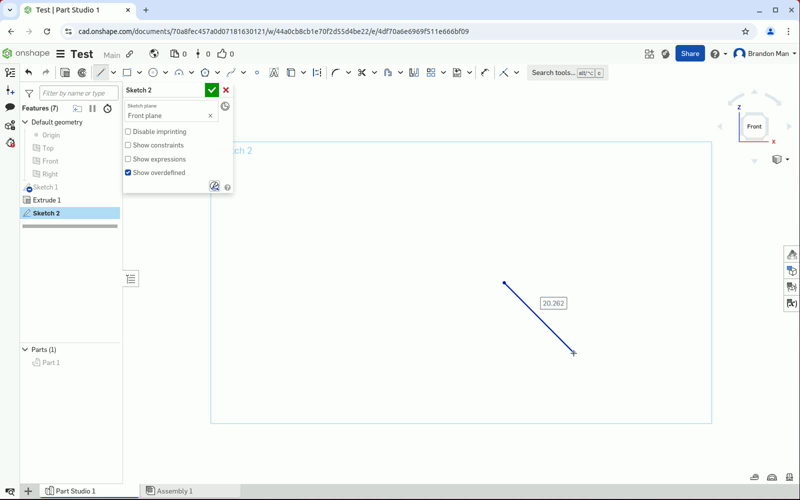
key_down(shift)
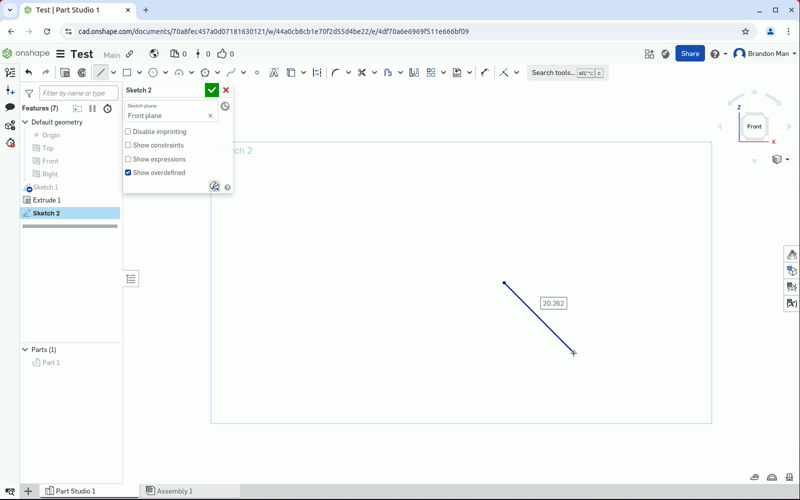
mouse_move(573, 282)
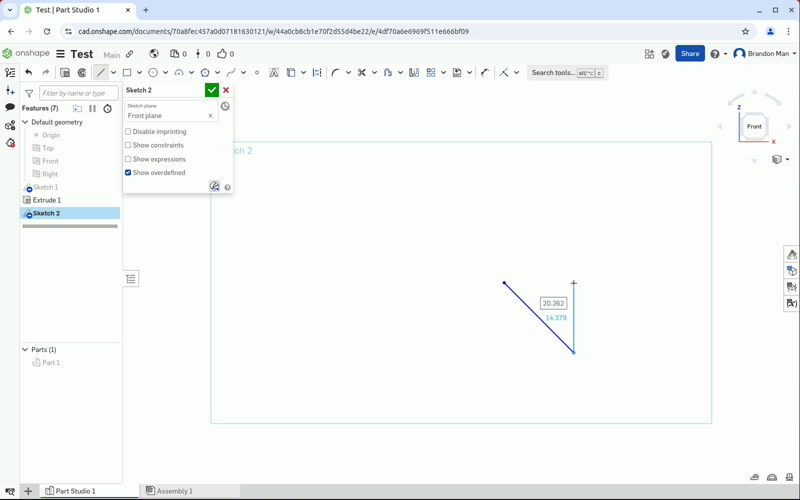
click(573, 282)
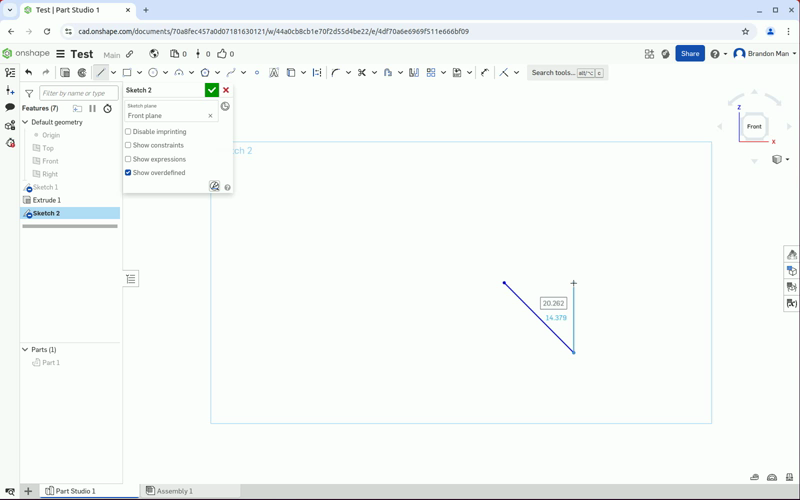
key_up(shift)
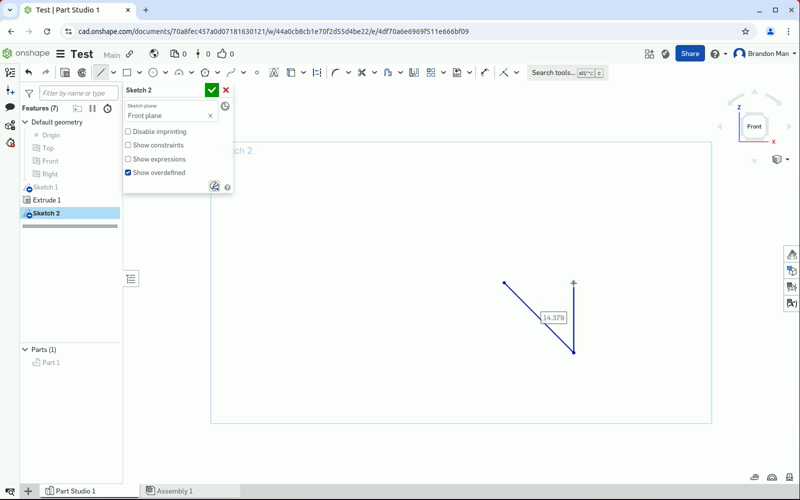
key_down(shift)
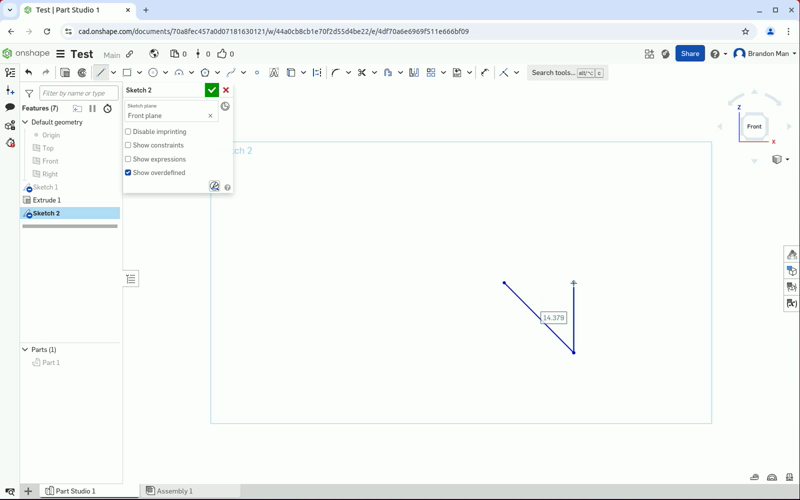
mouse_move(504, 282)
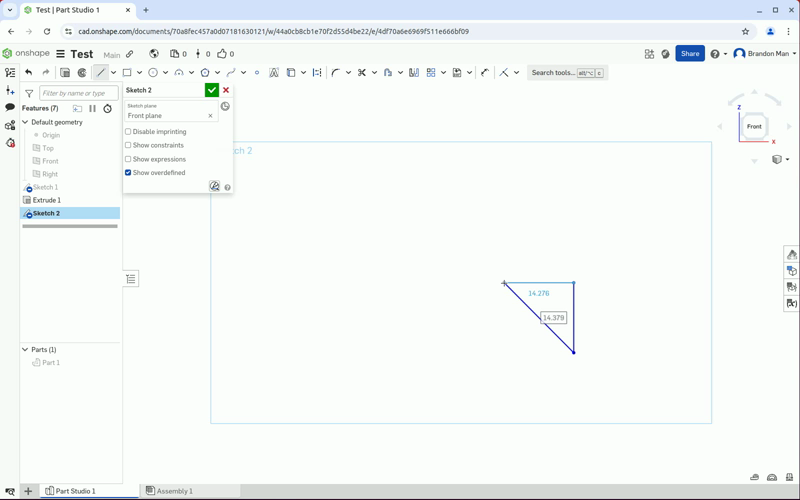
key_up(shift)
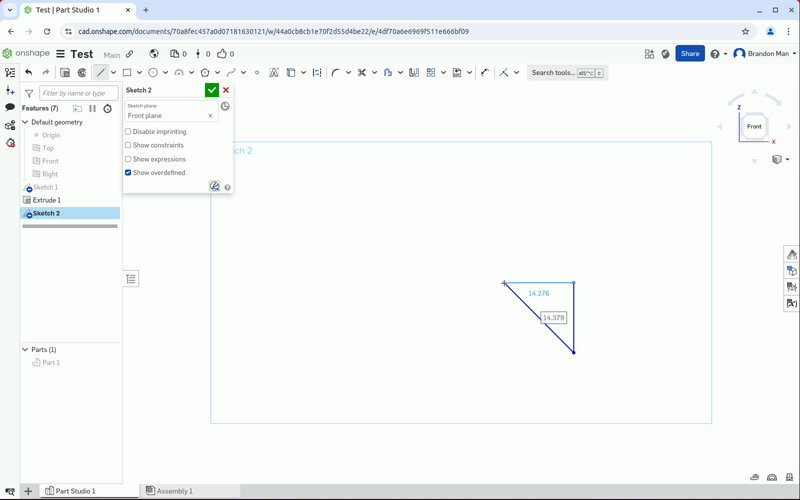
click(504, 282)
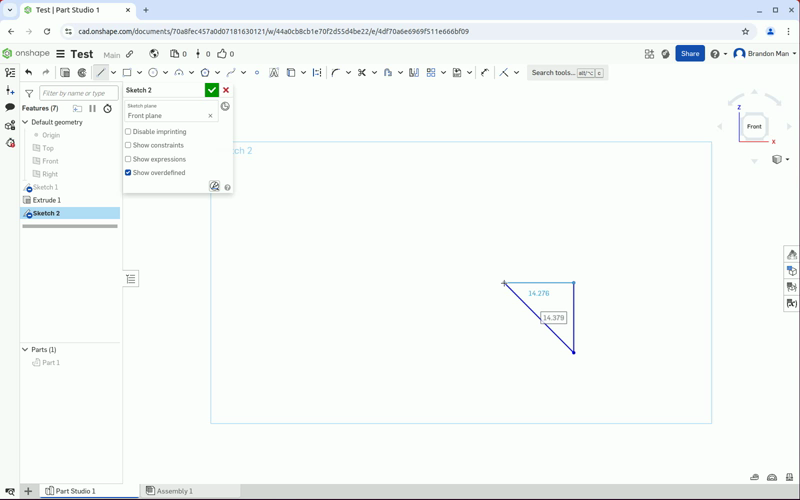
key(esc)
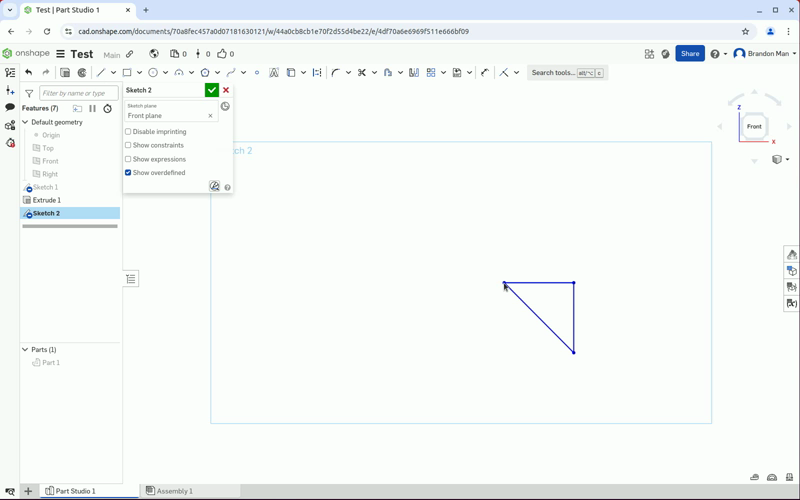
mouse_move(566, 289)
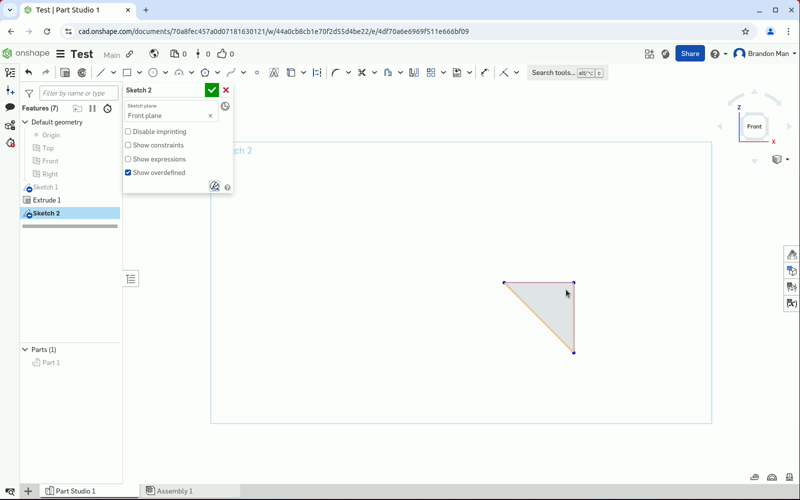
click(566, 289)
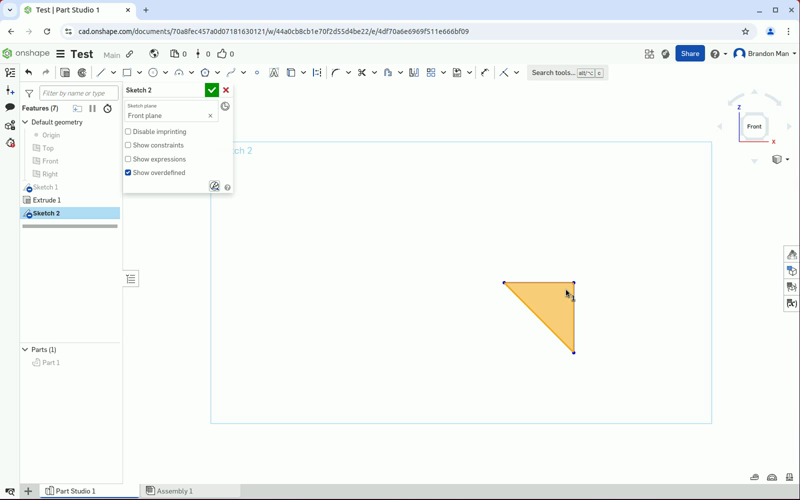
mouse_move(73, 352)
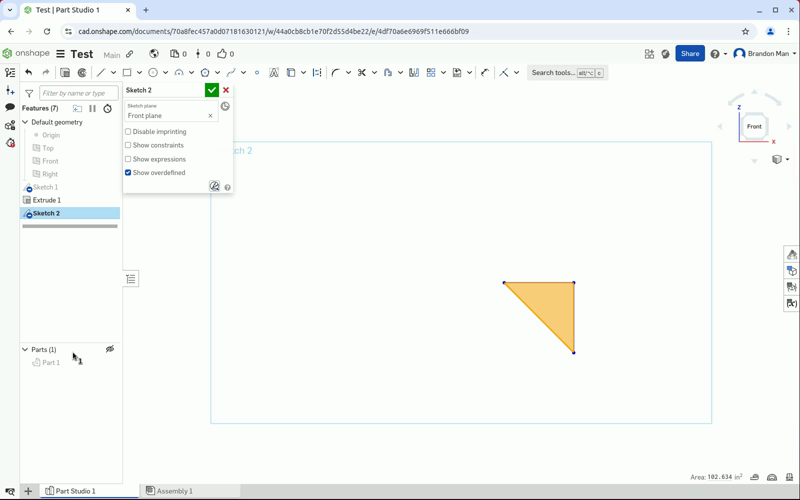
key(shift+y)
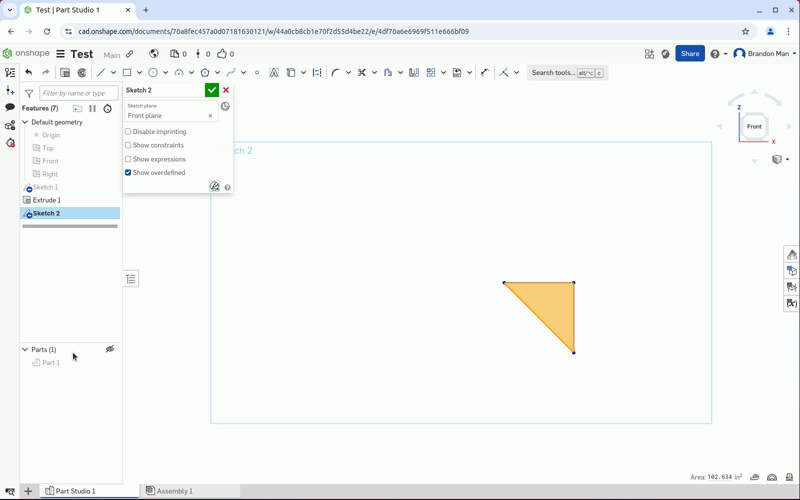
key(shift+e)
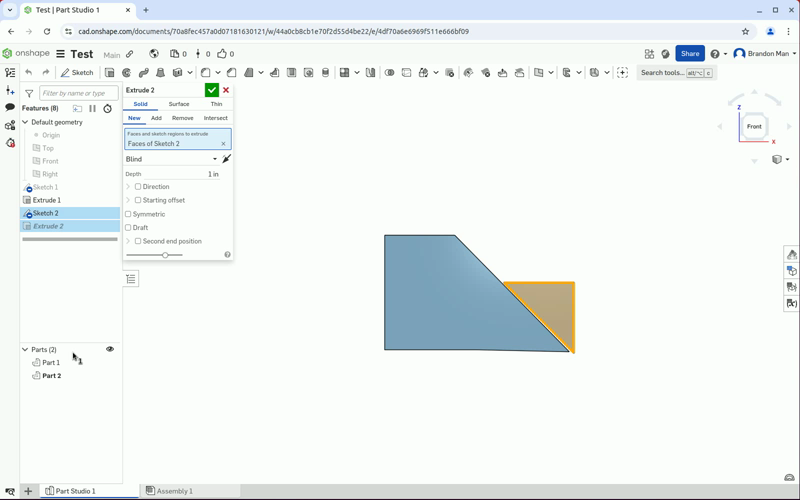
mouse_move(143, 106)
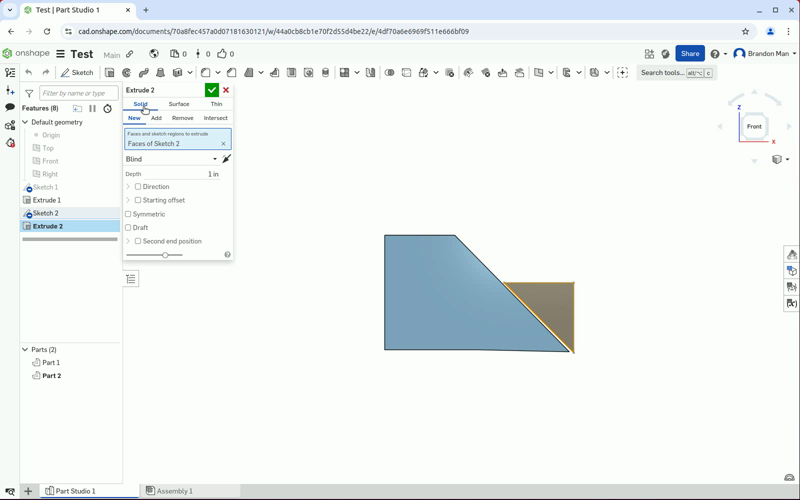
click(143, 106)
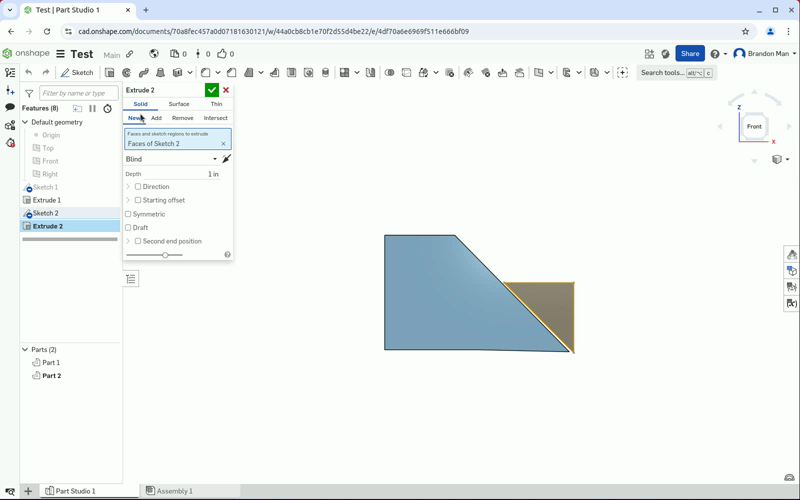
mouse_move(137, 120)
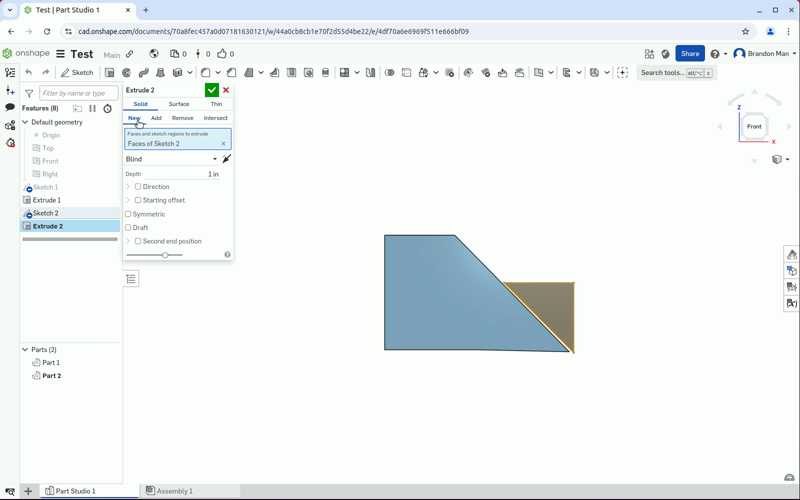
click(137, 120)
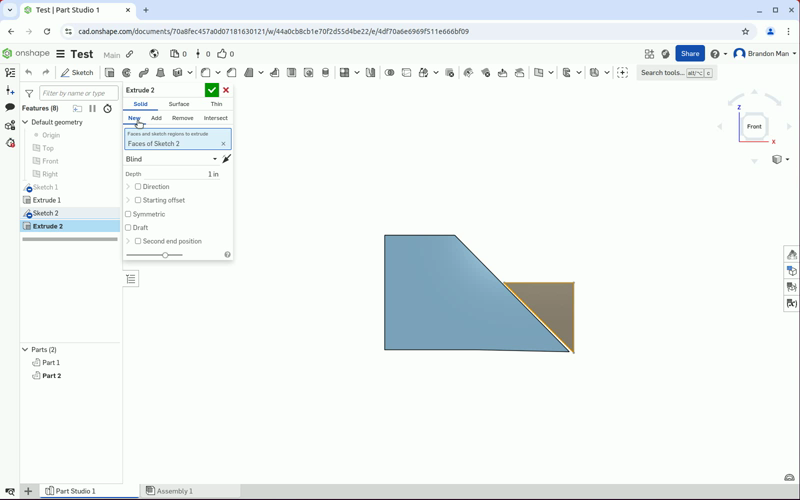
key(tab, 4)
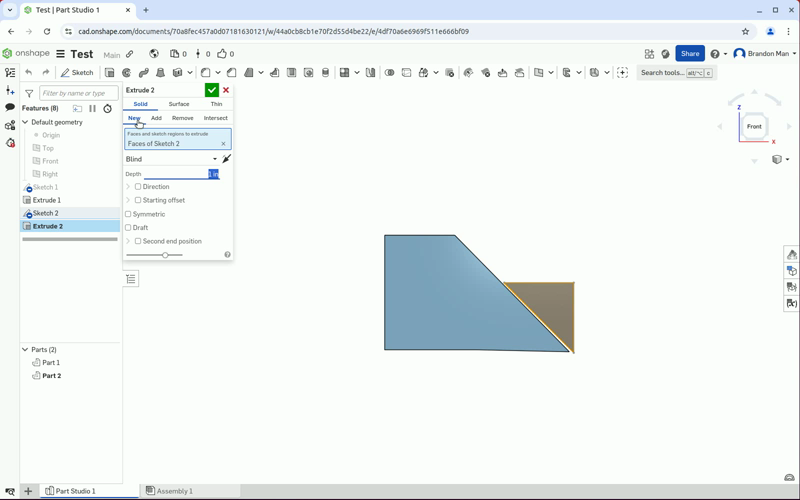
text(9.388)
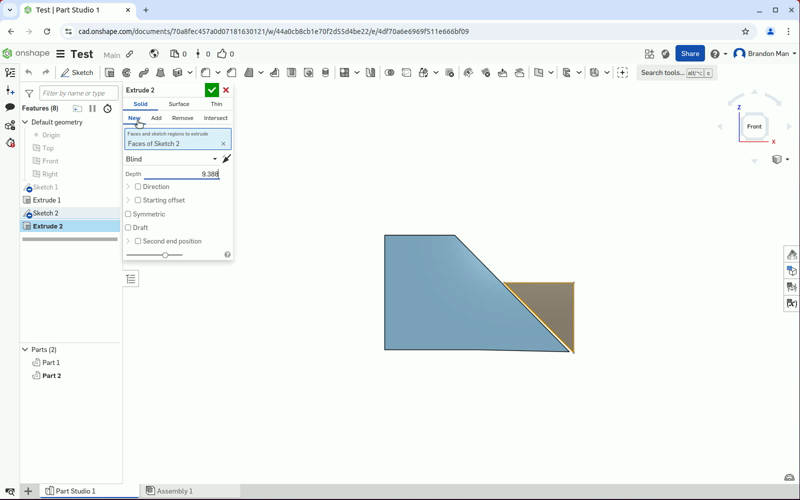
key(enter)
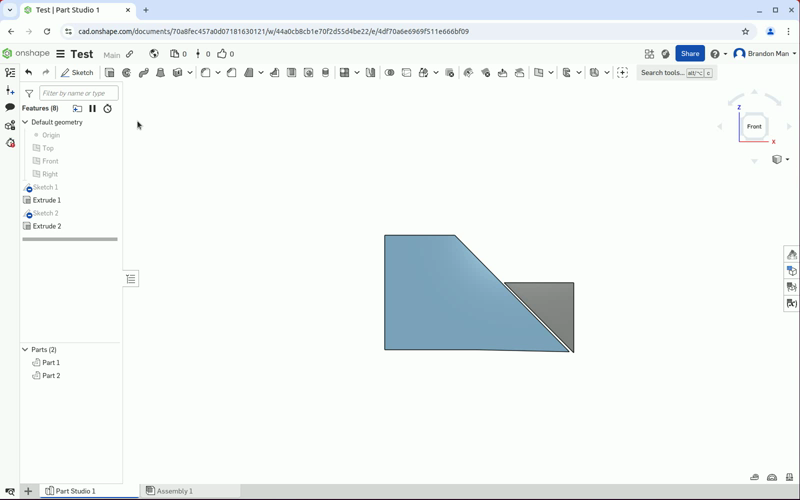
key(shift+h)
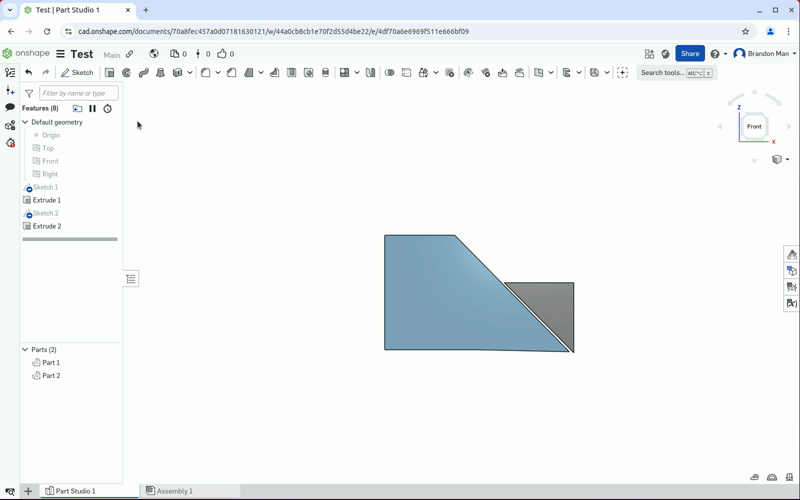
key(shift+h)
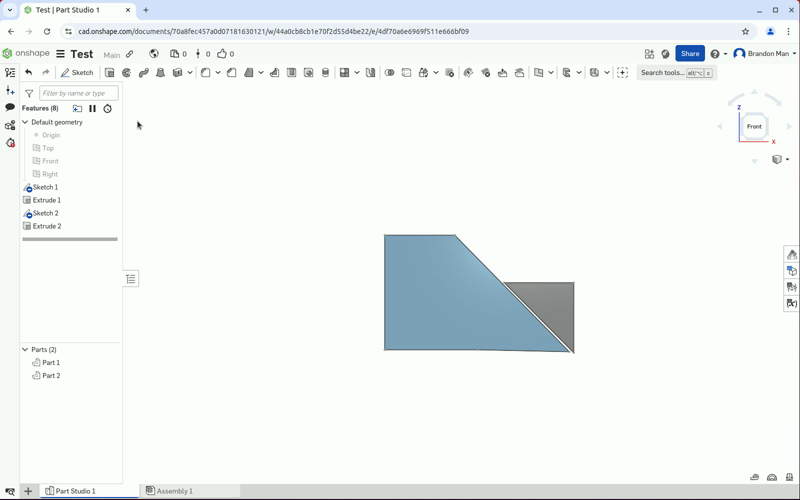
key(shift+7)
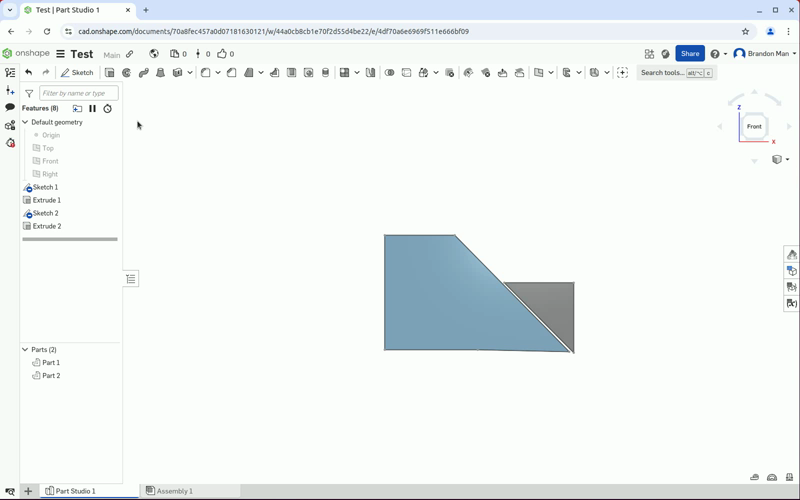
key(left, 2)
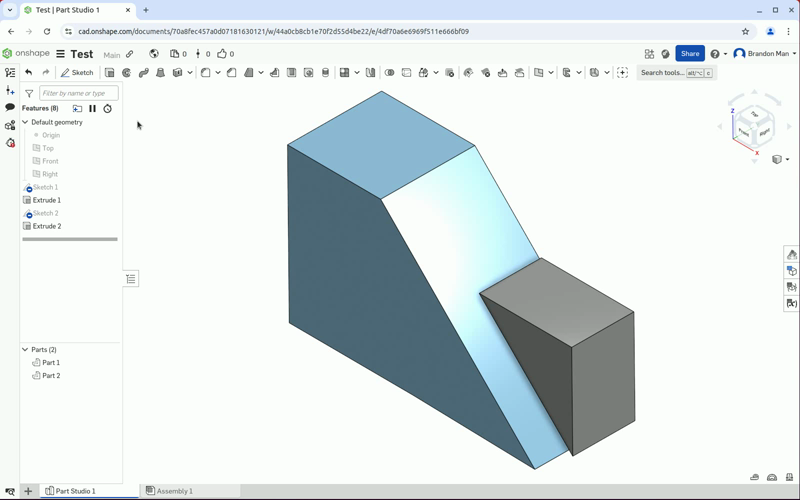
key(down, 2)
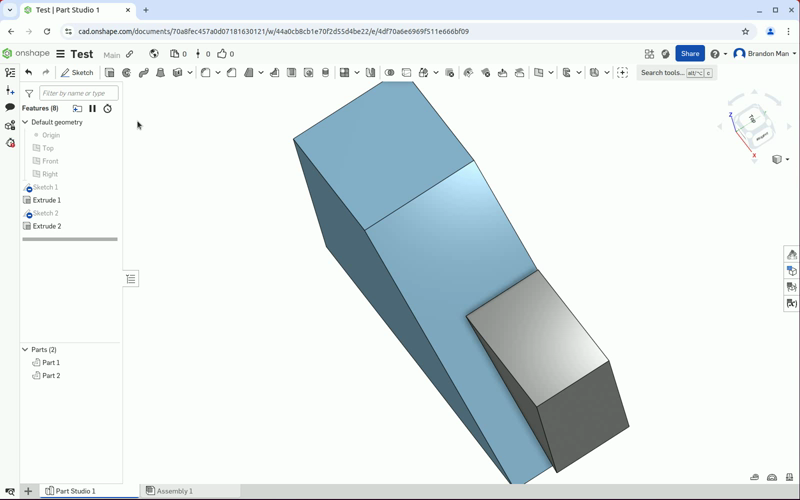
key(up, 2)
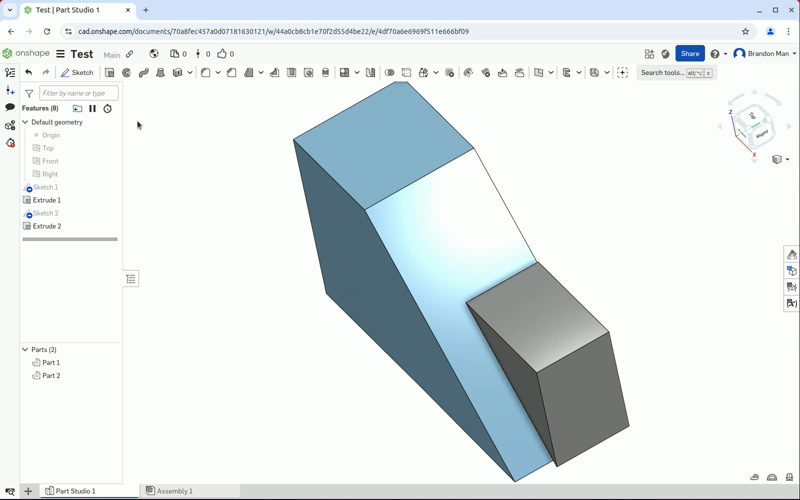
key(right, 2)
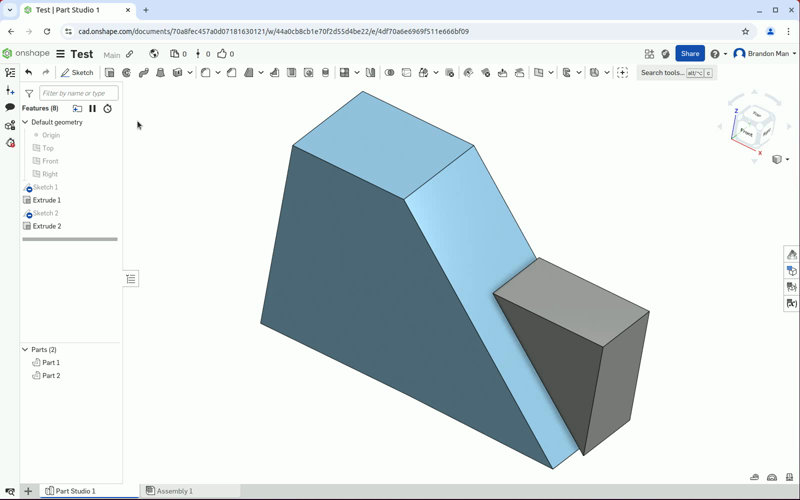
mouse_move(73, 189)
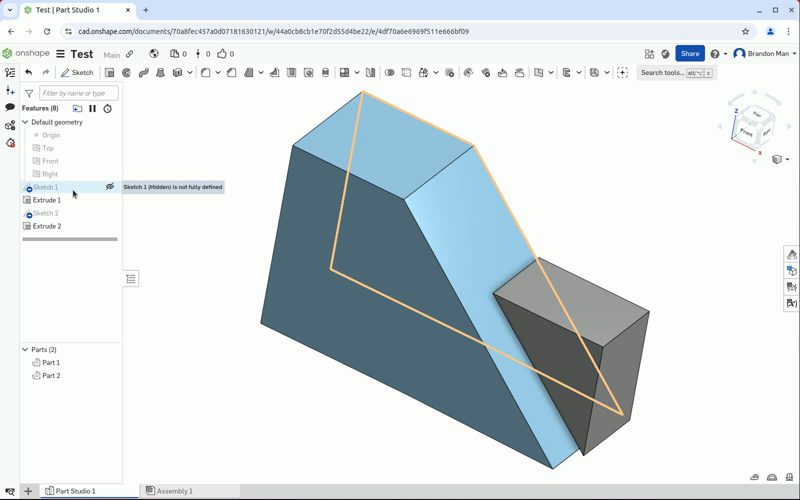
click(73, 189)